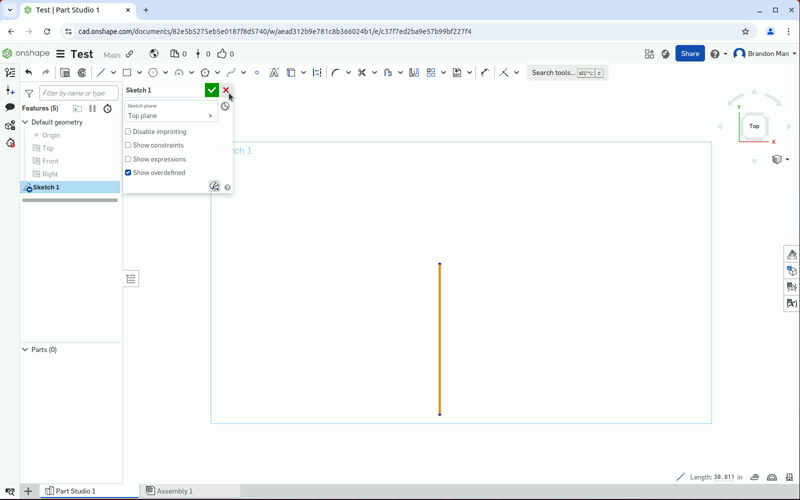
key(shift+h)
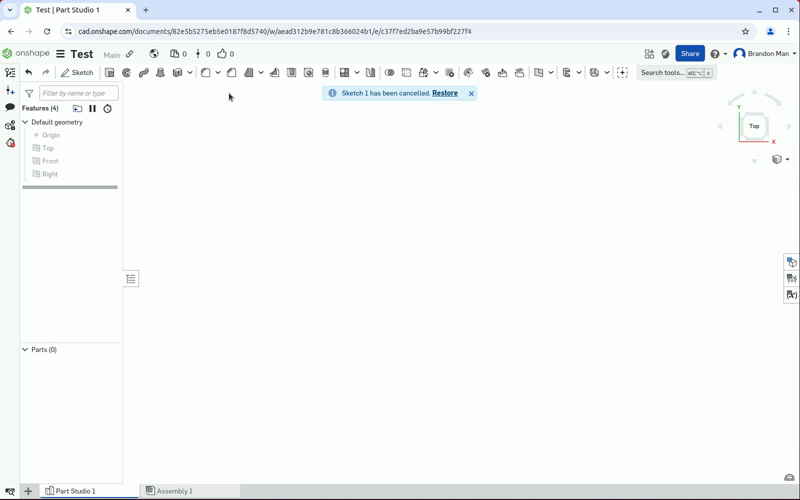
mouse_move(73, 352)
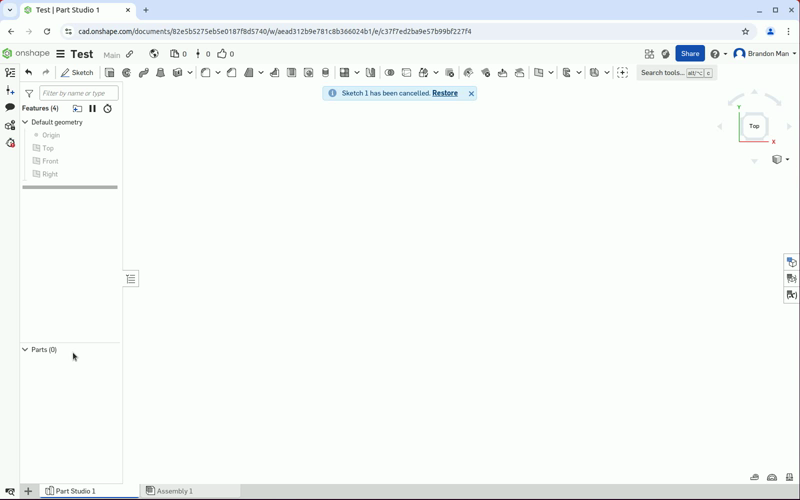
key(y)
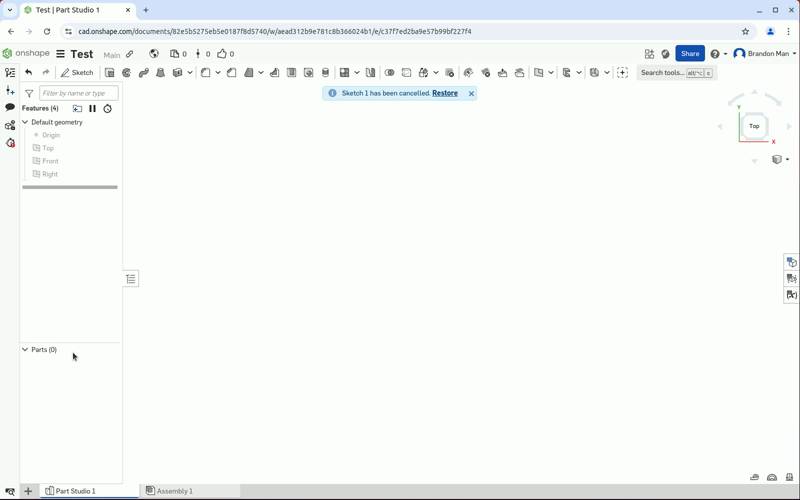
key(shift+p)
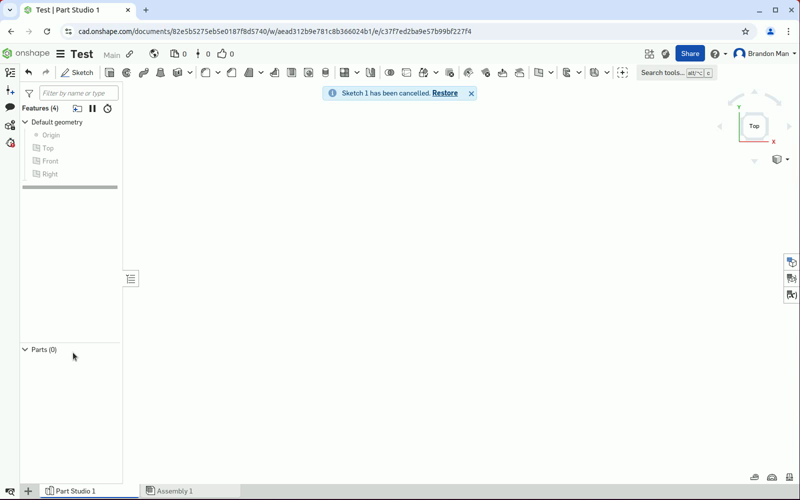
key(space)
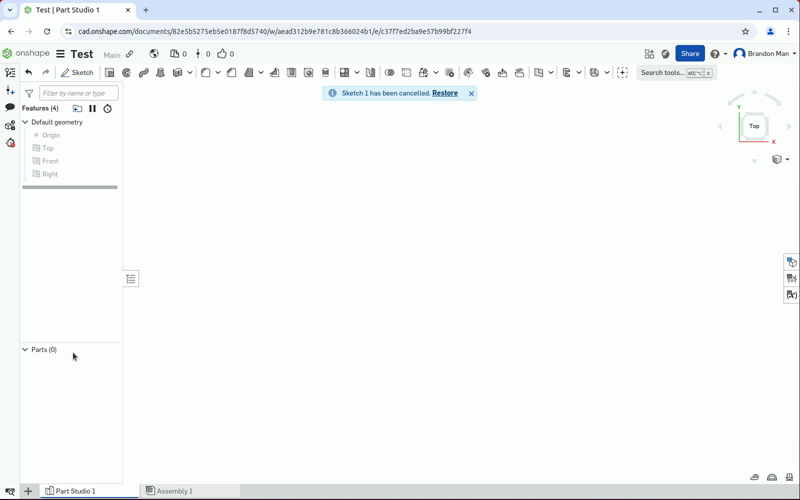
key_down(shift)
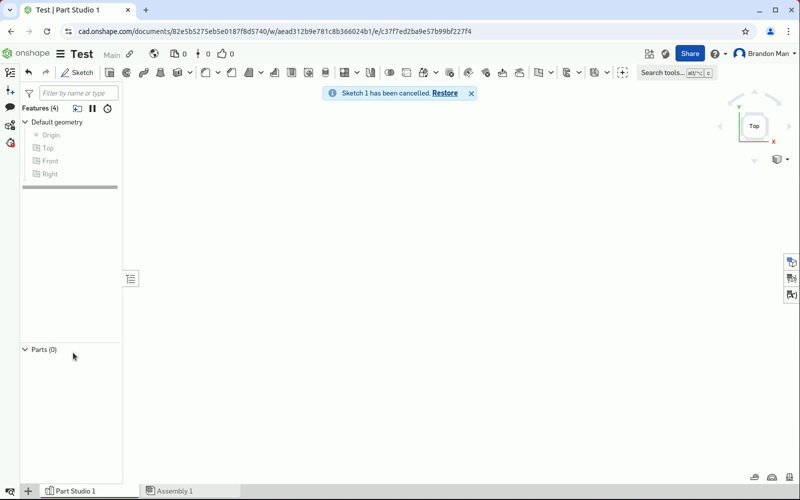
key(up)
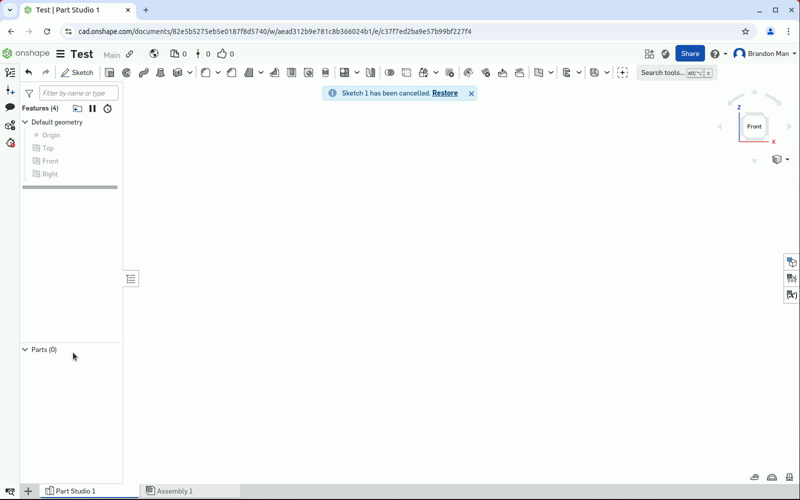
key_up(shift)
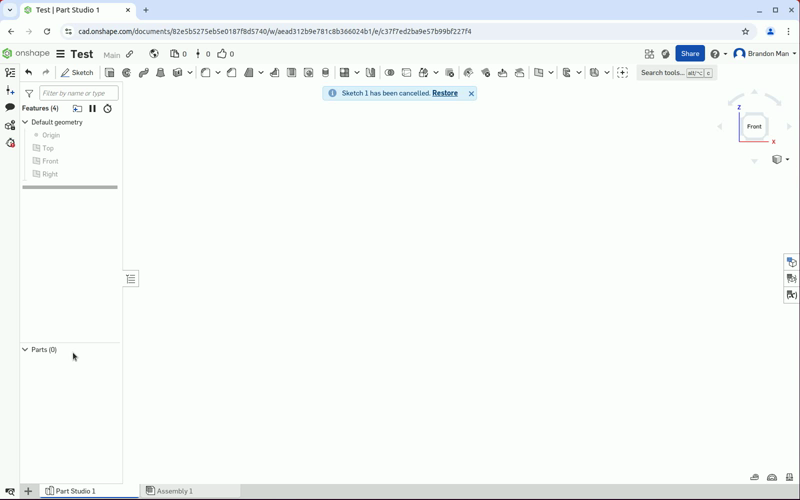
mouse_move(73, 352)
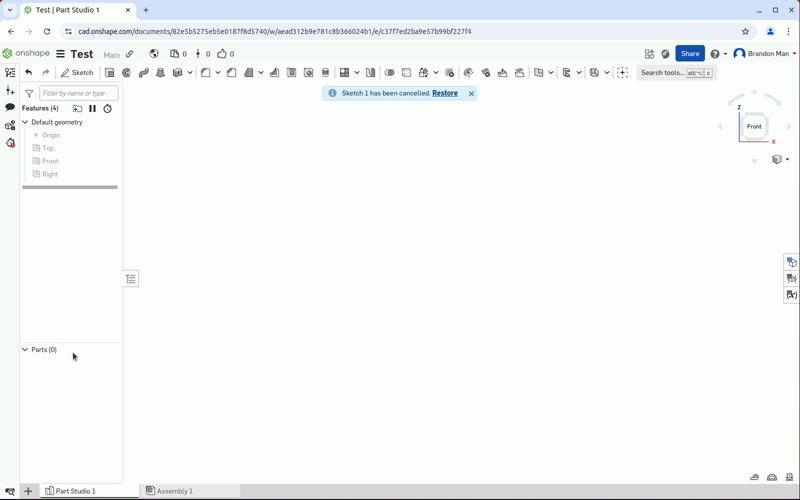
key(shift+y)
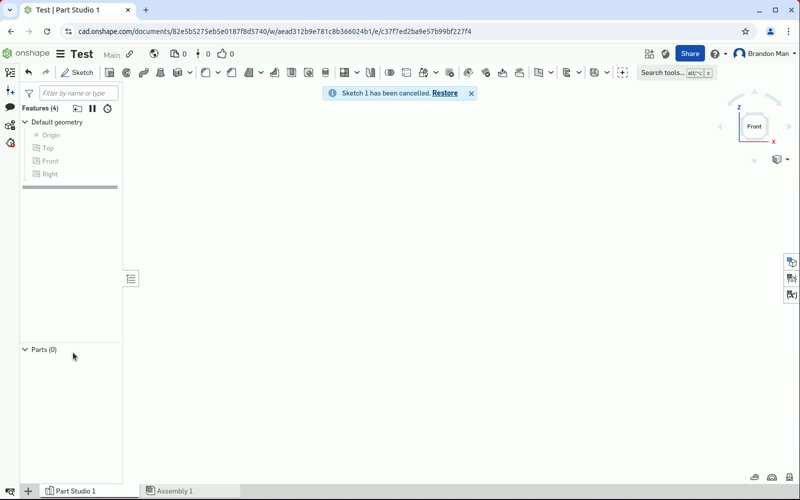
key(shift+s)
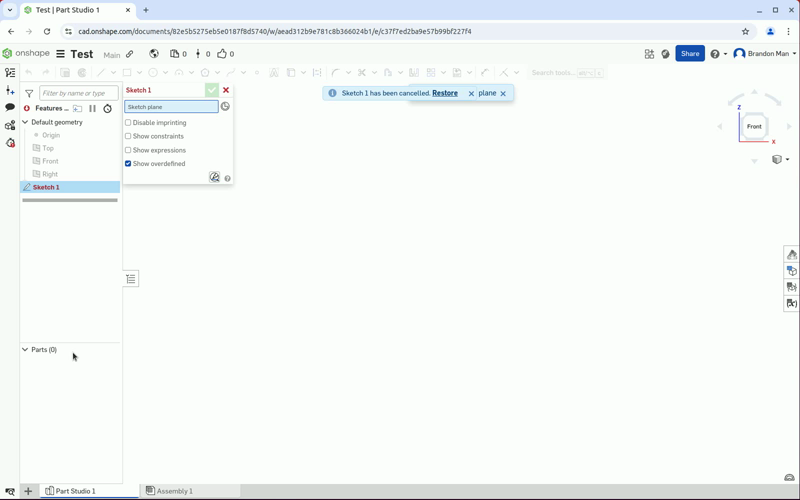
mouse_move(73, 163)
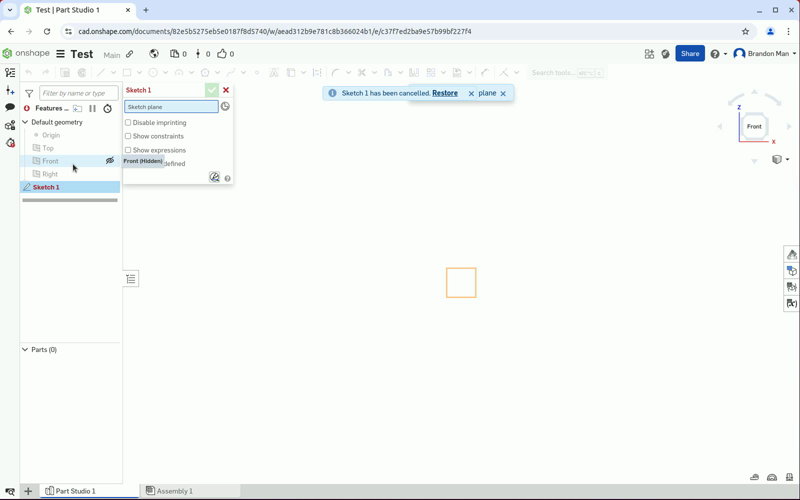
click(73, 163)
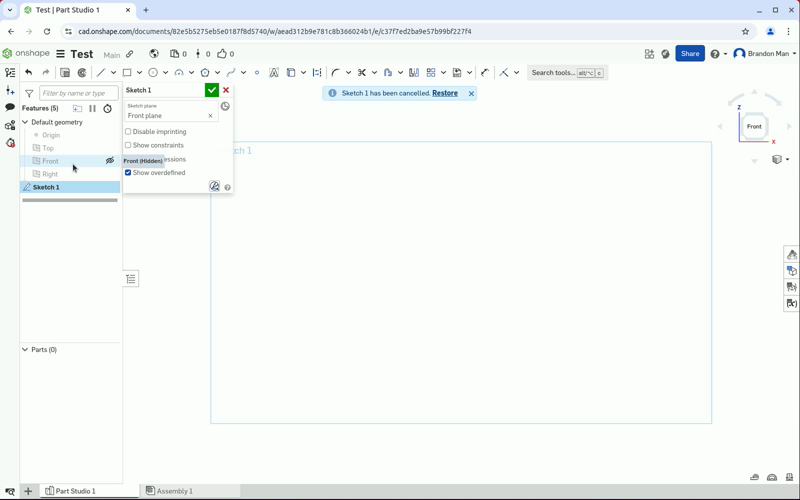
mouse_move(73, 352)
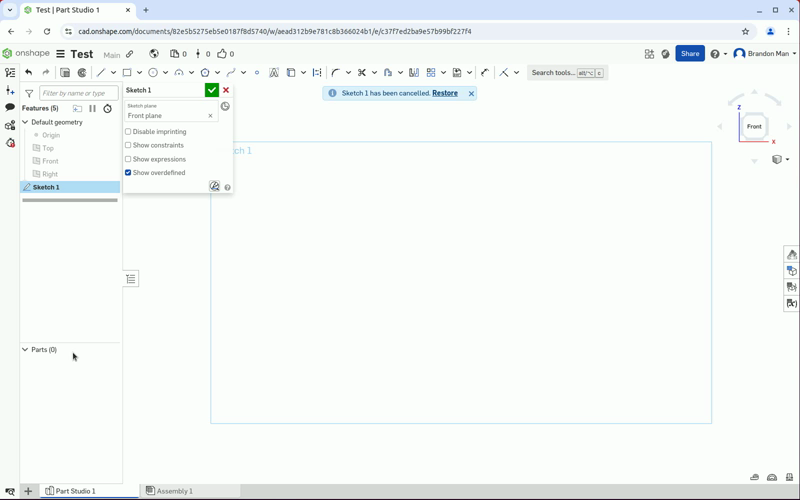
key(y)
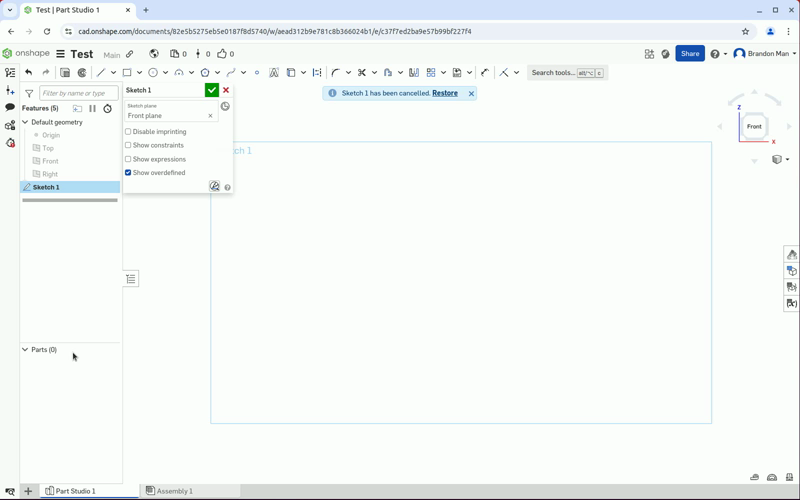
key(c)
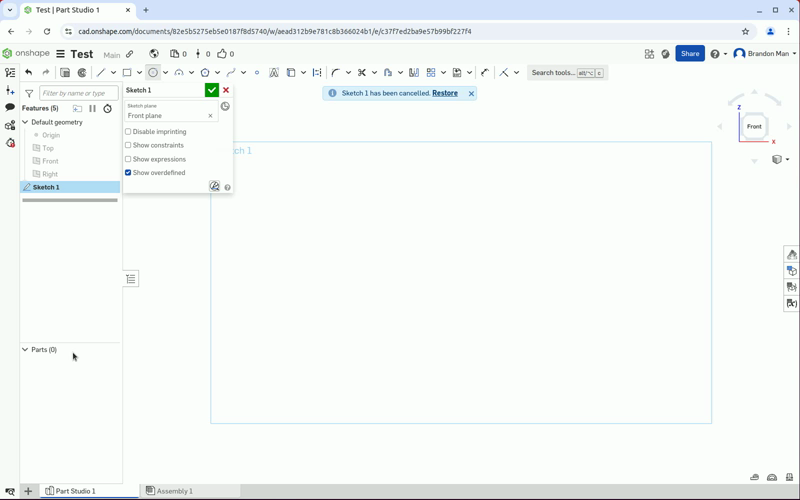
key_down(shift)
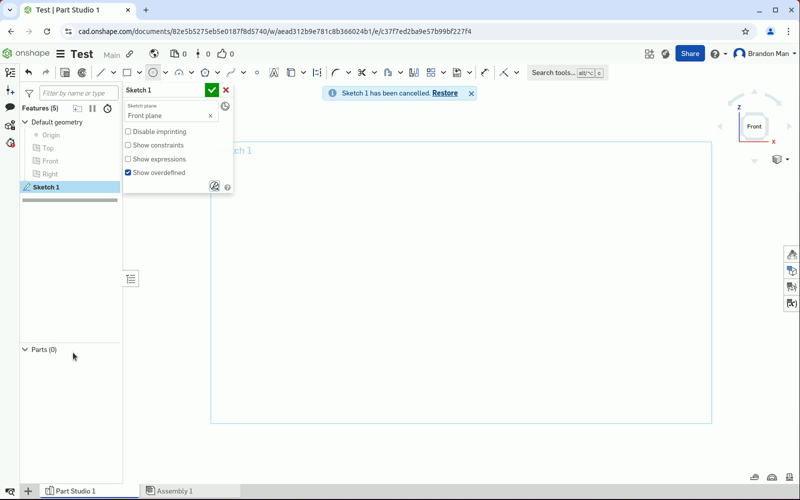
mouse_move(461, 282)
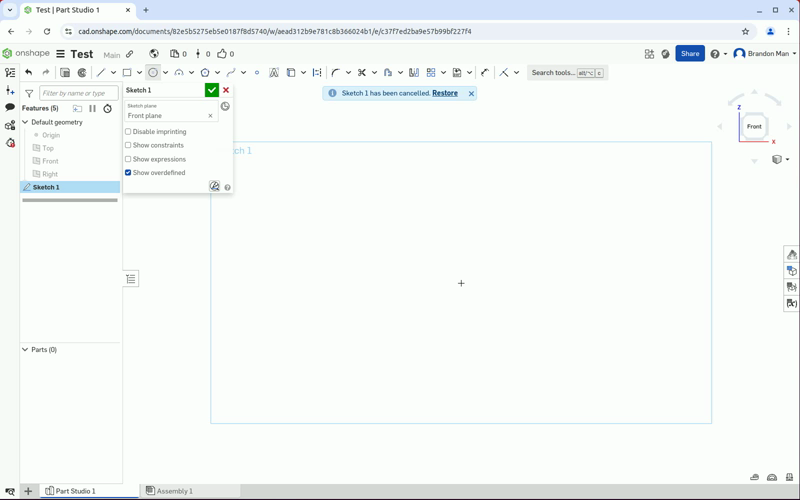
click(461, 282)
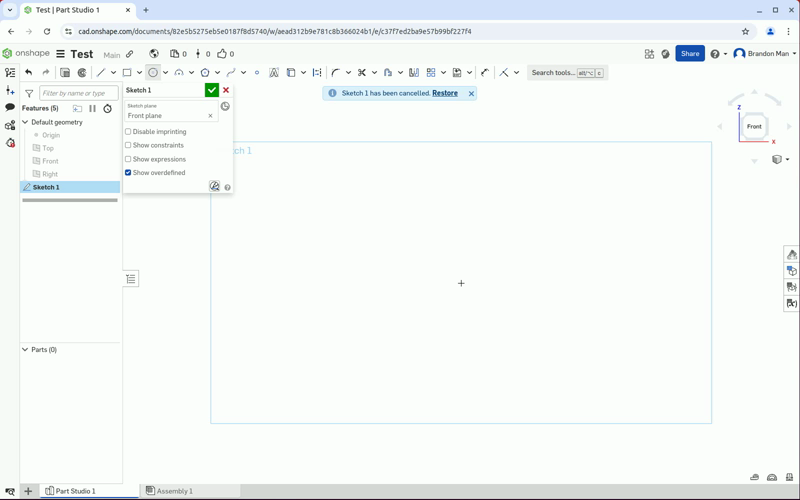
key_up(shift)
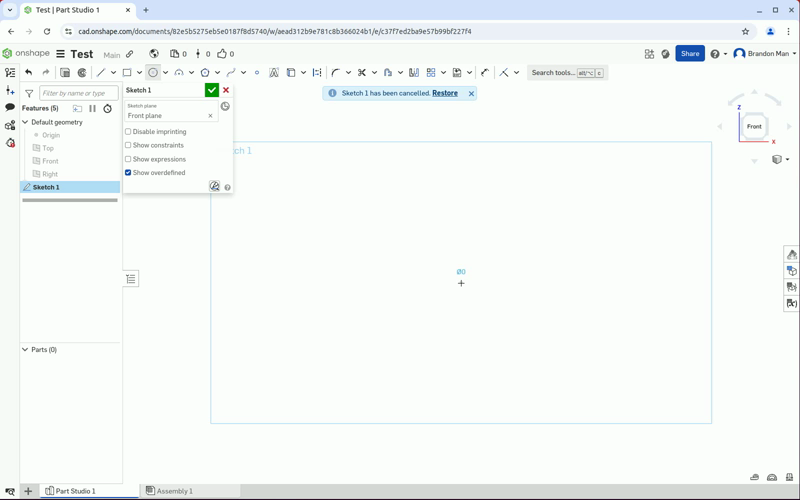
mouse_move(574, 282)
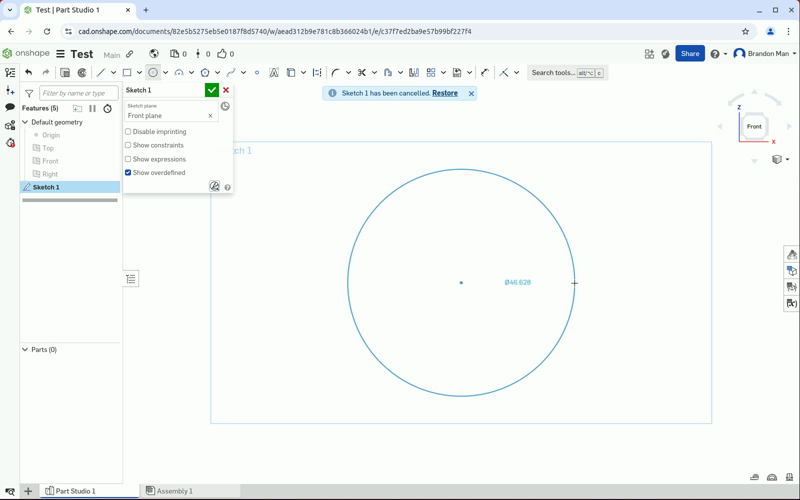
click(574, 282)
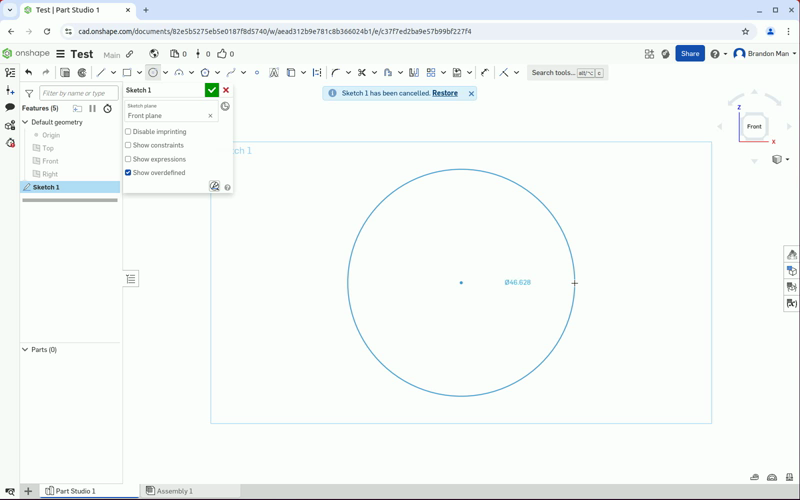
key(esc)
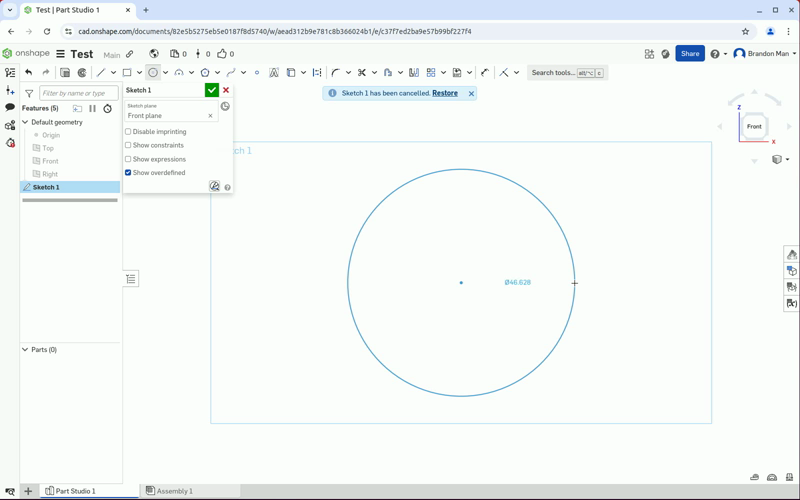
key(c)
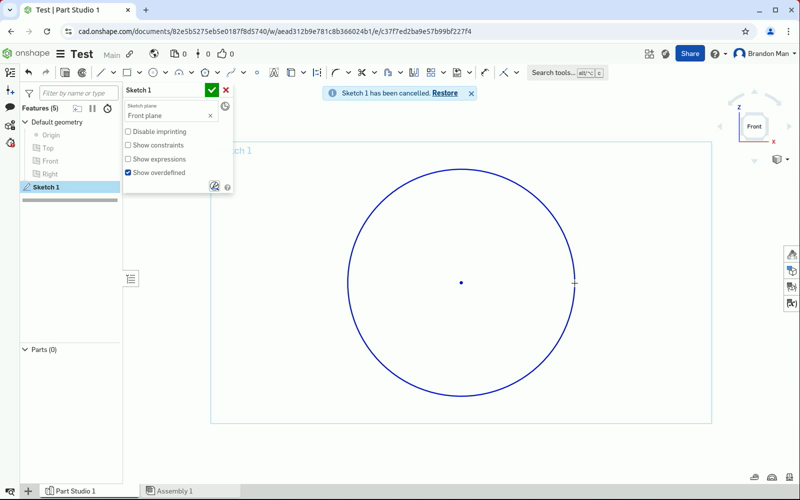
key_down(shift)
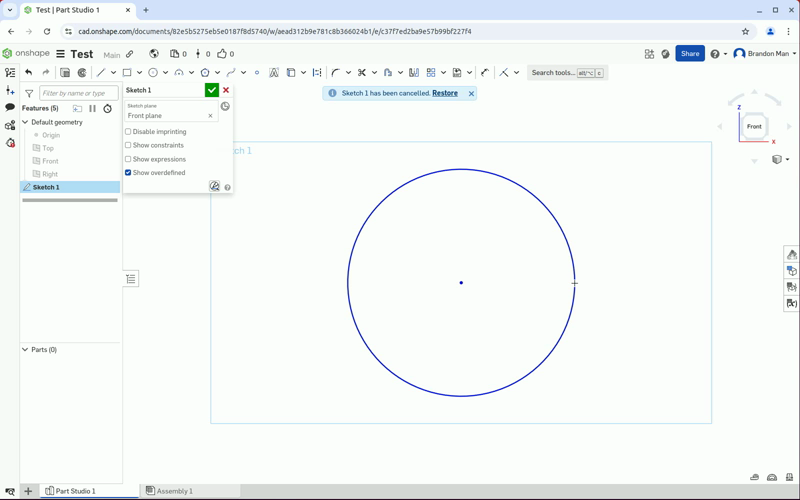
mouse_move(461, 282)
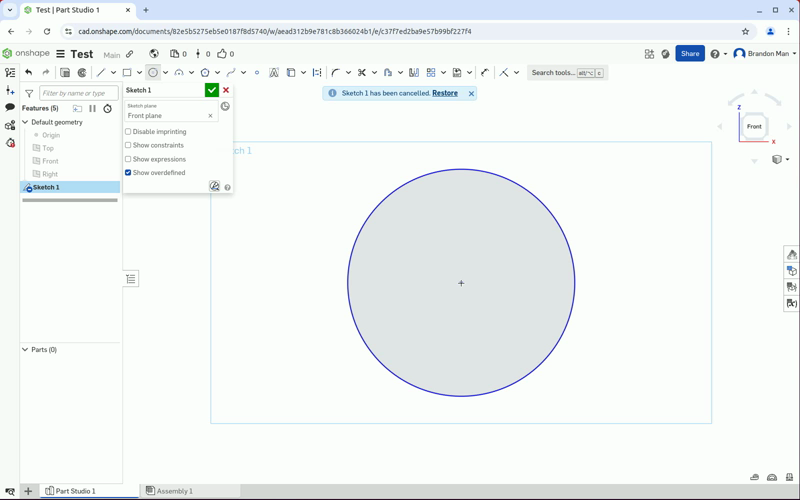
click(461, 282)
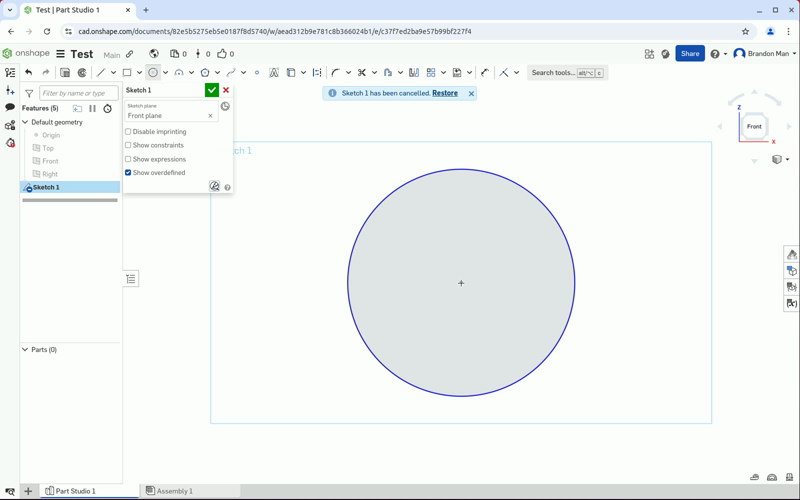
key_up(shift)
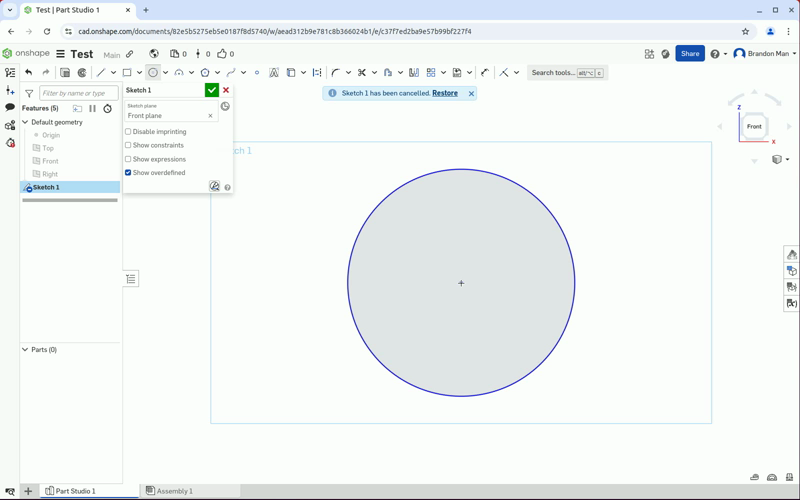
mouse_move(468, 282)
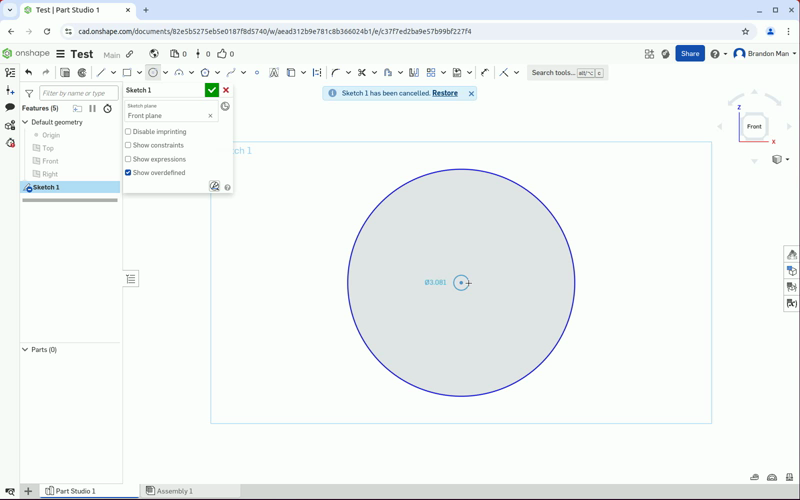
click(468, 282)
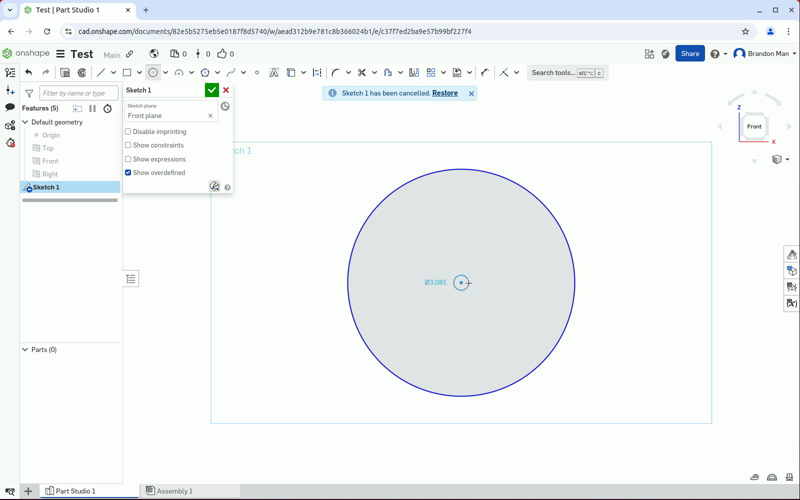
key(esc)
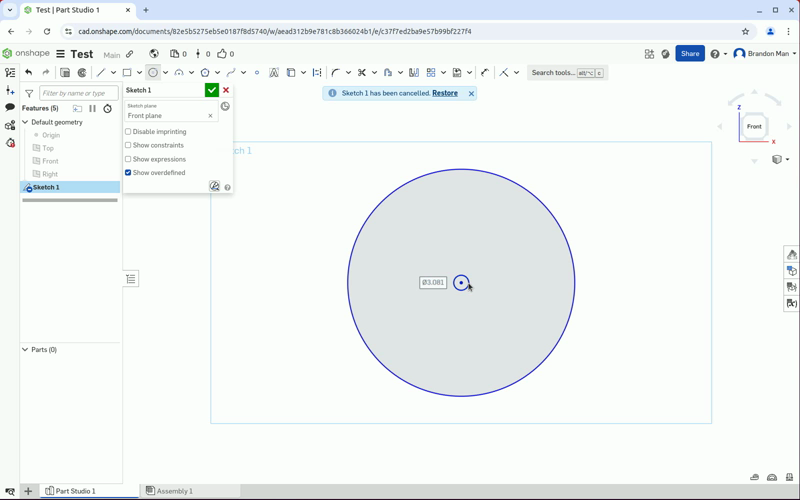
mouse_move(515, 299)
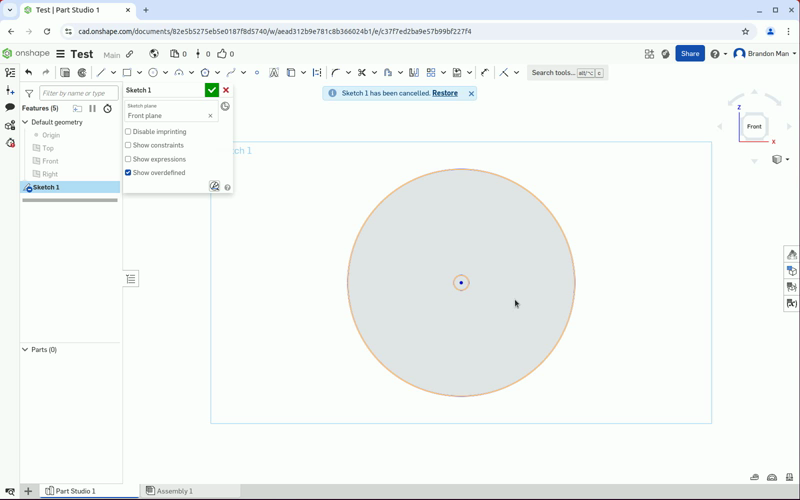
click(515, 299)
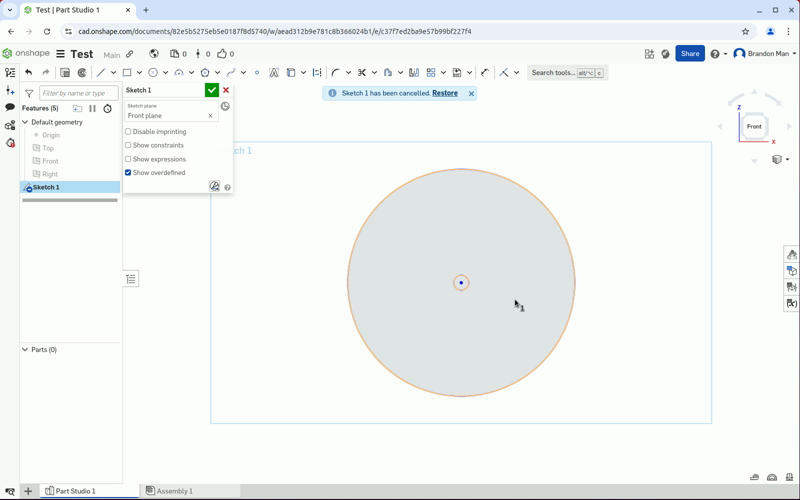
mouse_move(73, 352)
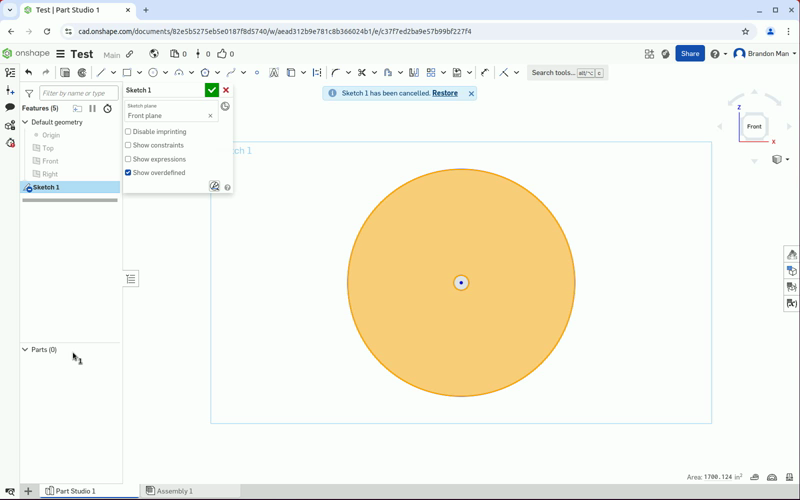
key(shift+y)
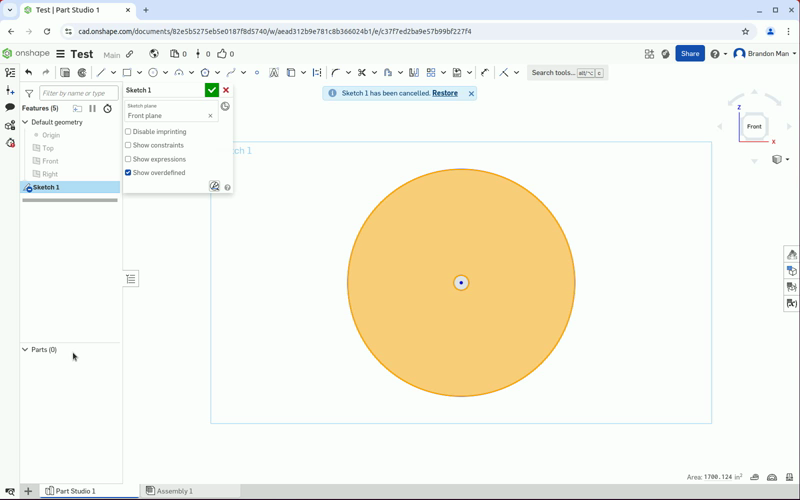
key(shift+e)
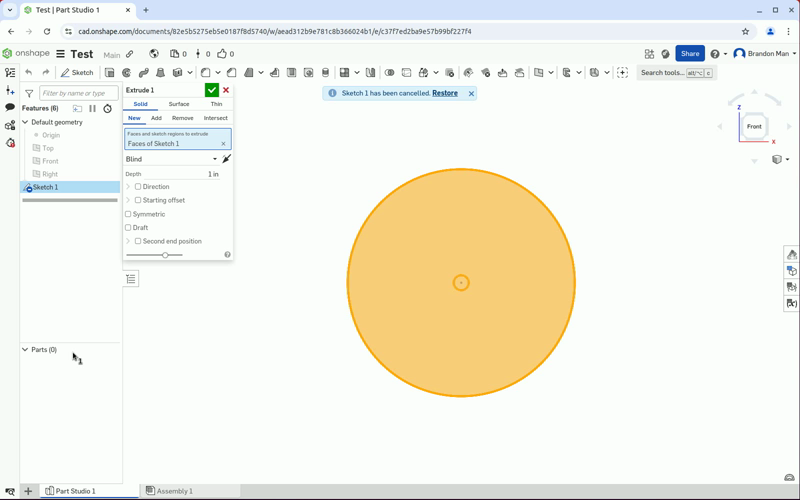
mouse_move(143, 106)
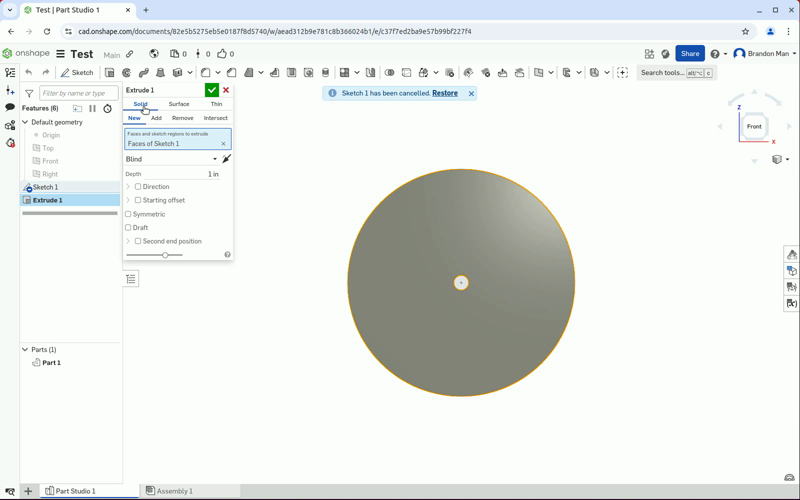
click(143, 106)
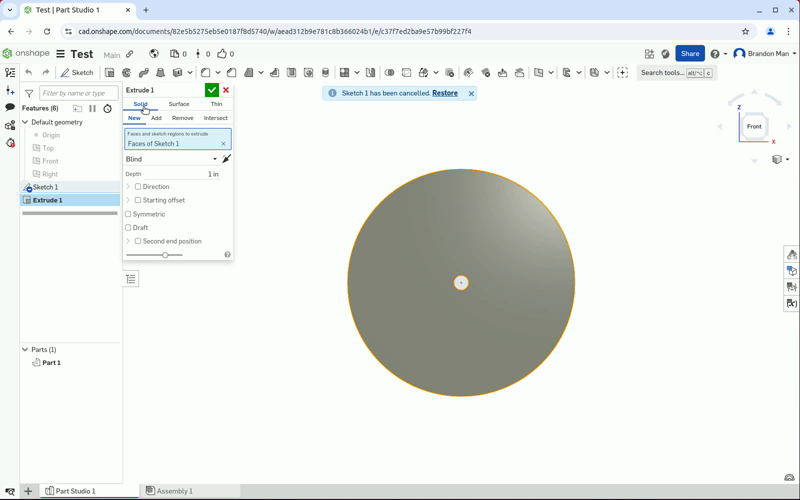
mouse_move(137, 120)
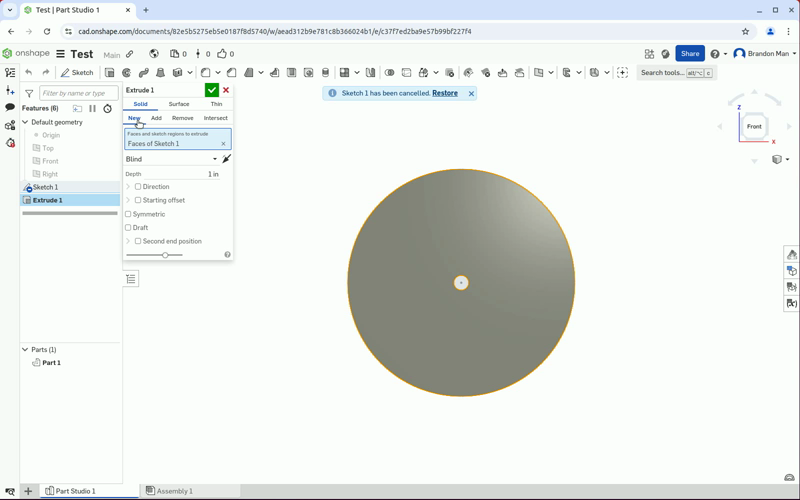
click(137, 120)
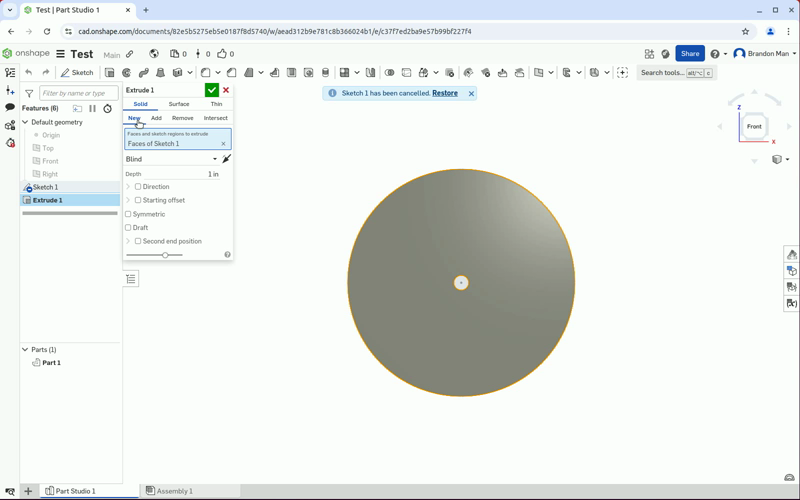
key(tab, 4)
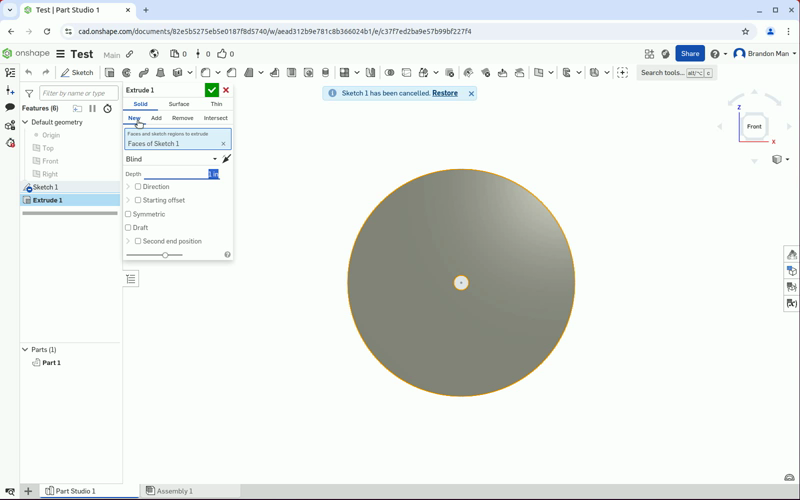
text(2.889)
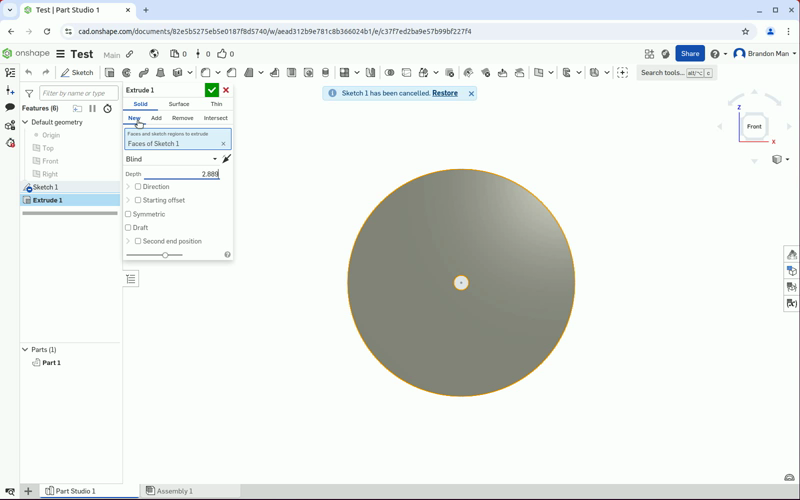
key(enter)
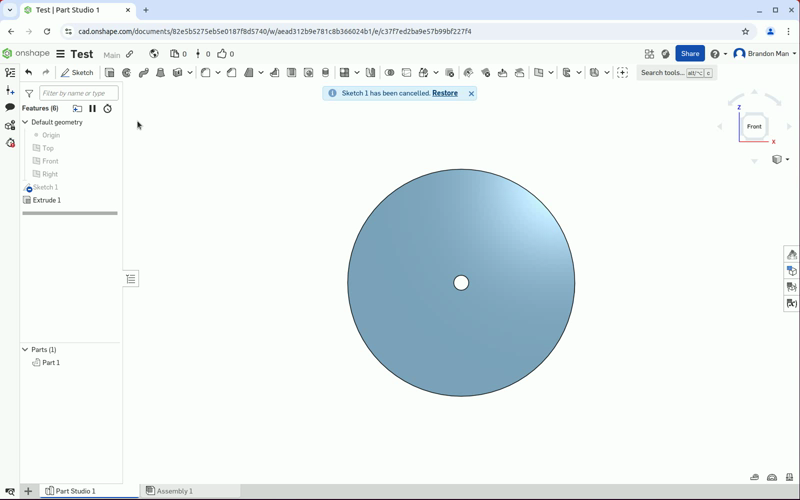
key(shift+h)
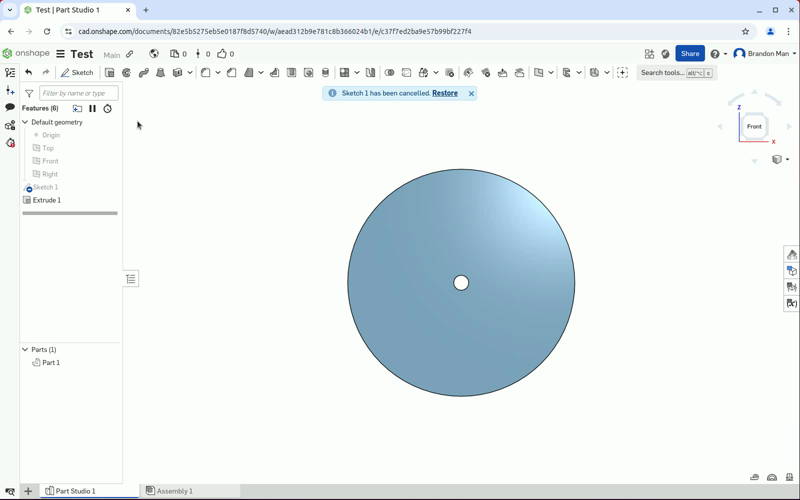
key(shift+h)
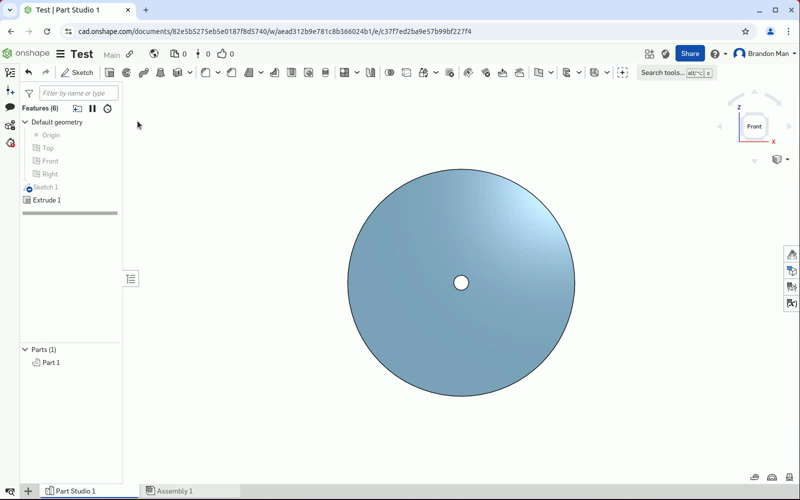
mouse_move(73, 189)
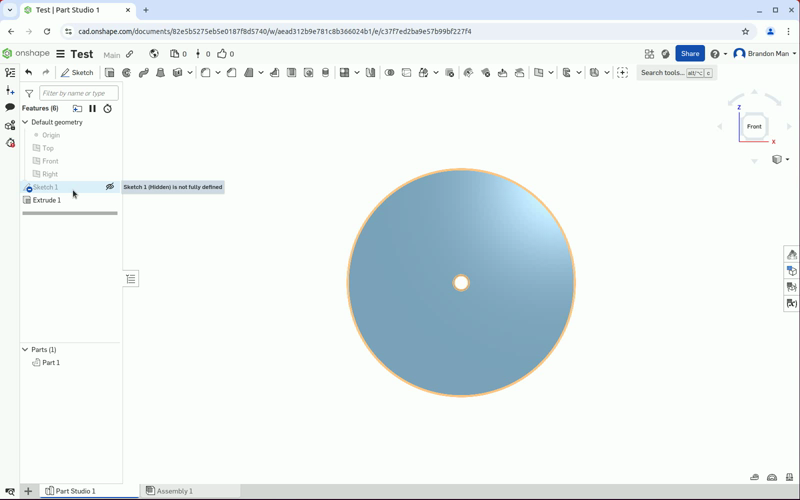
click(73, 189)
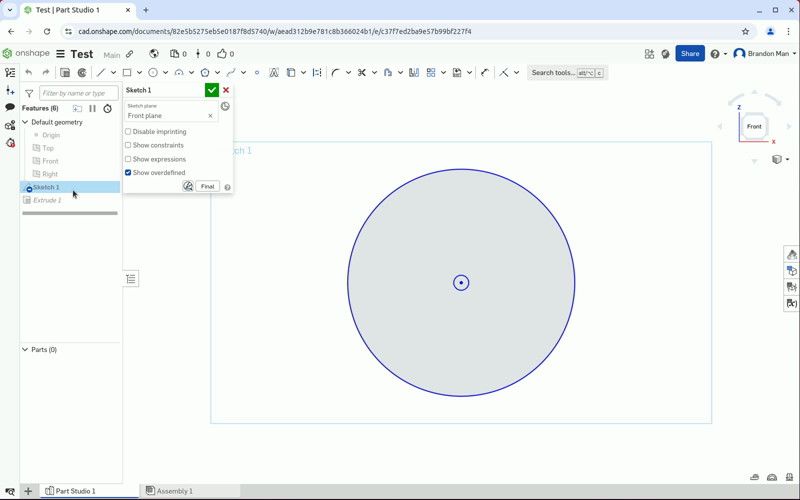
mouse_move(229, 92)
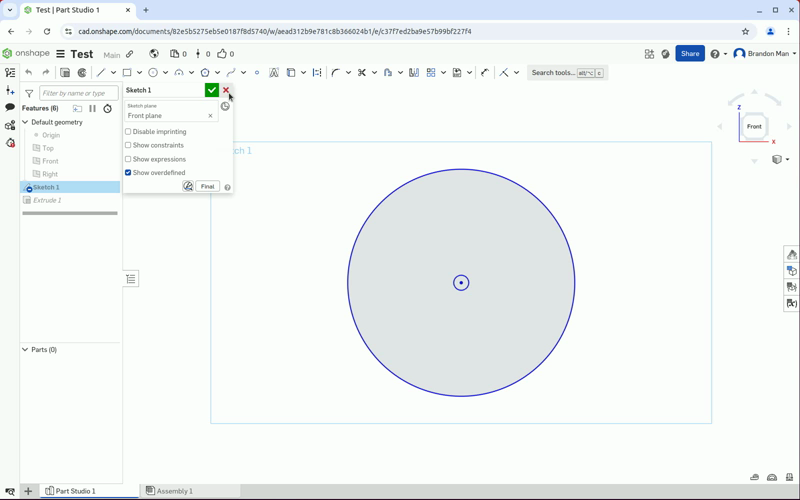
click(229, 92)
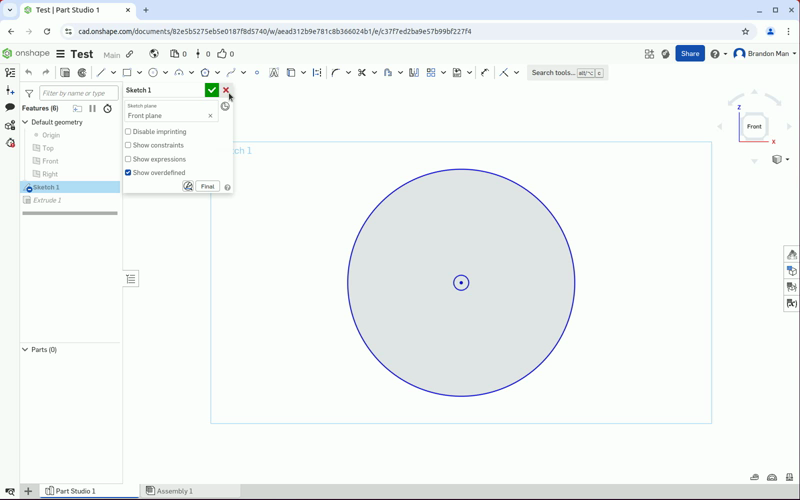
key(shift+s)
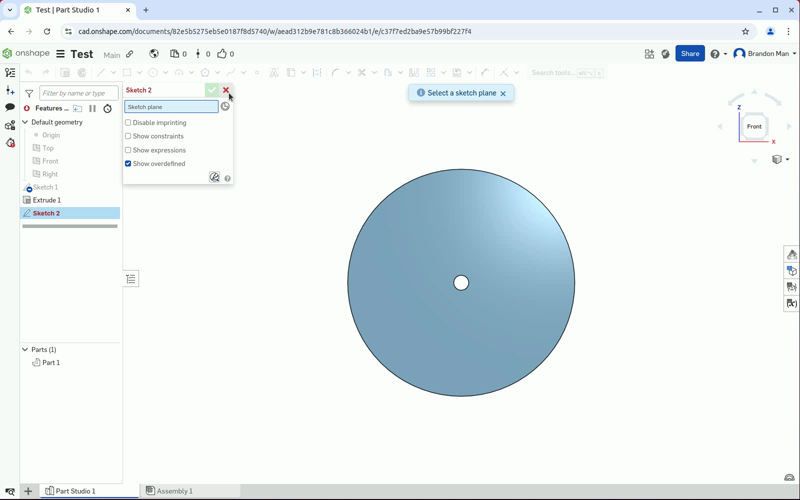
mouse_move(73, 163)
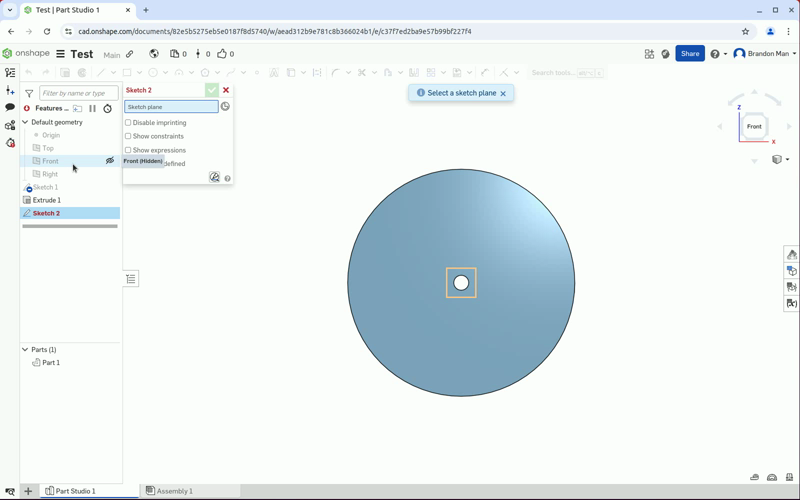
click(73, 163)
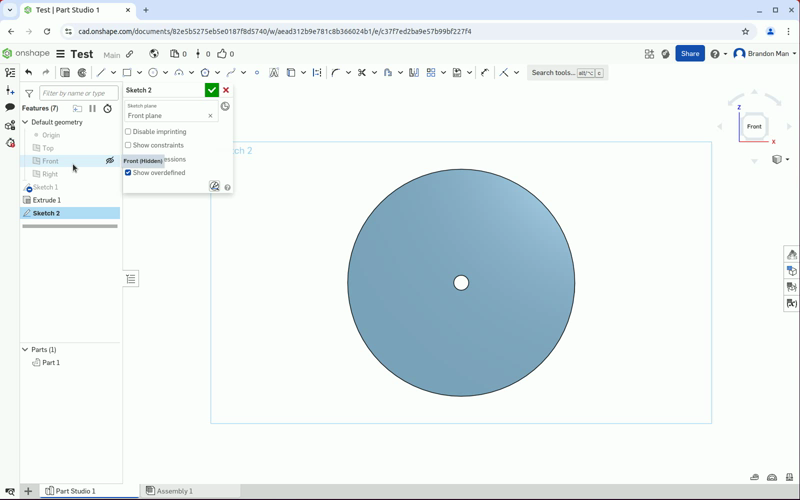
mouse_move(73, 352)
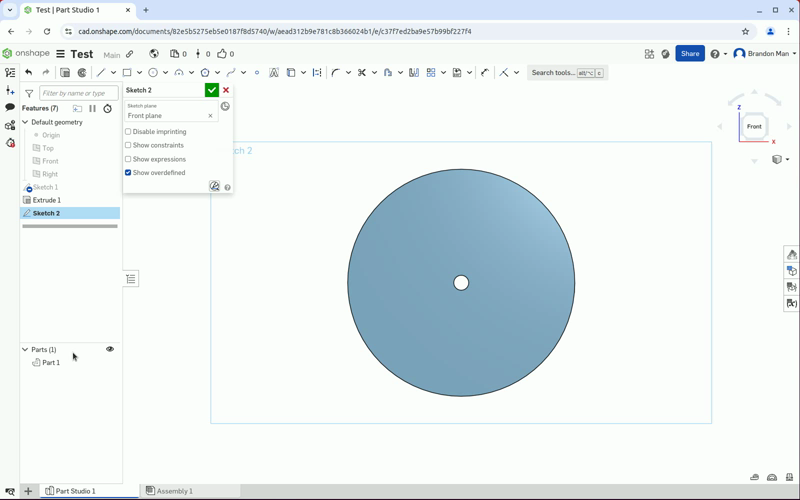
key(y)
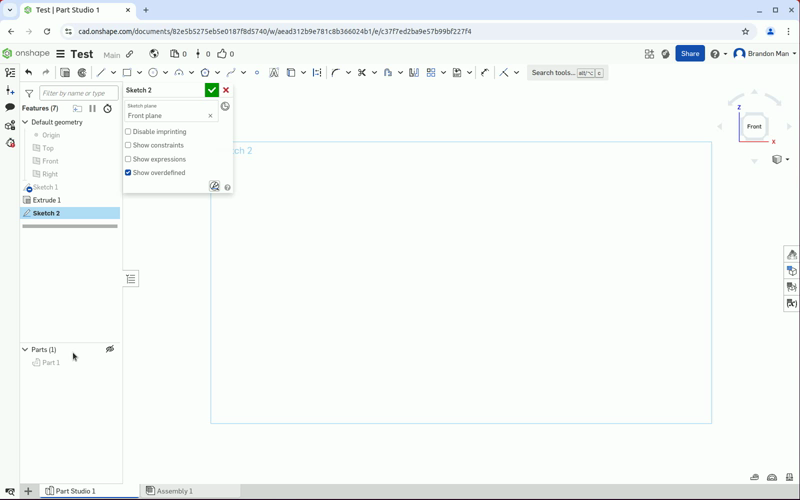
key(c)
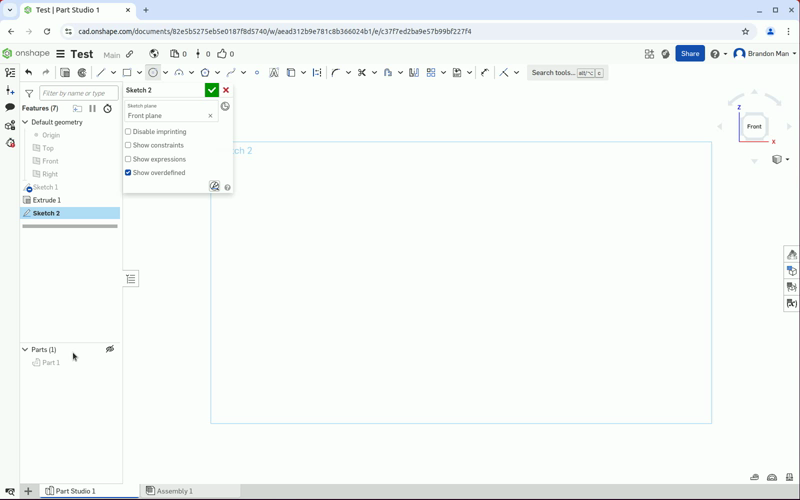
key_down(shift)
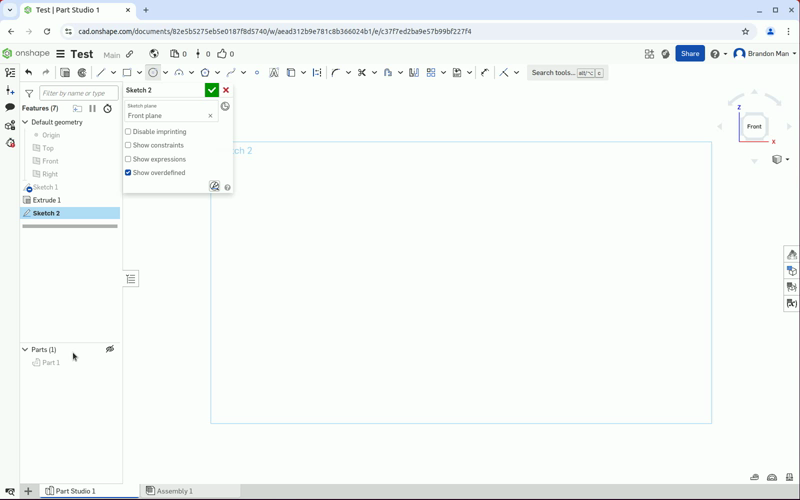
mouse_move(461, 282)
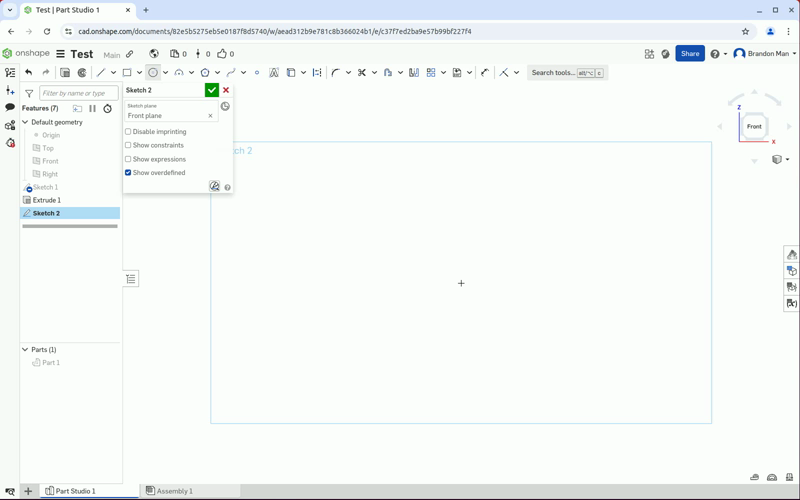
click(461, 282)
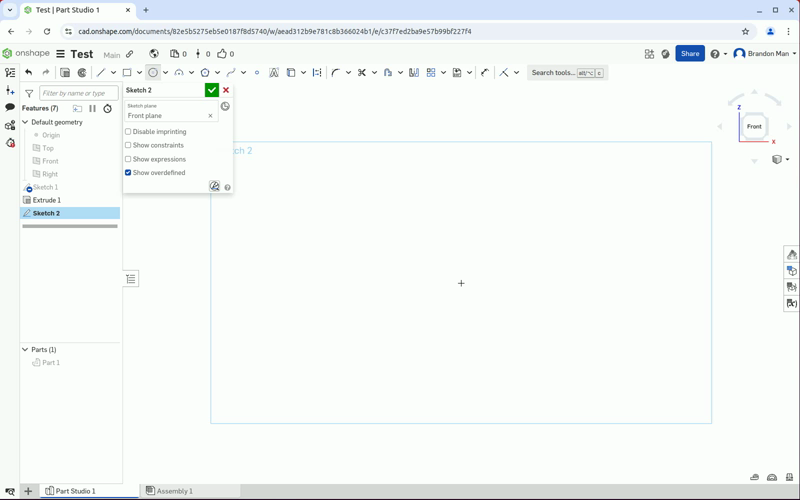
key_up(shift)
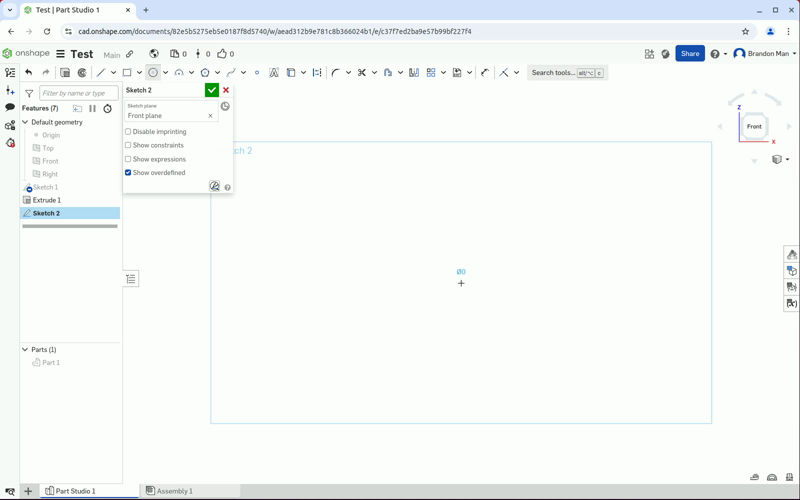
mouse_move(468, 282)
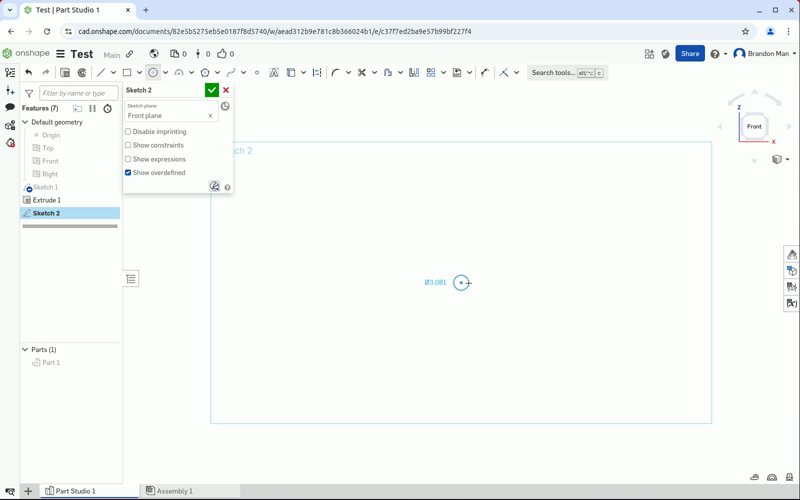
click(468, 282)
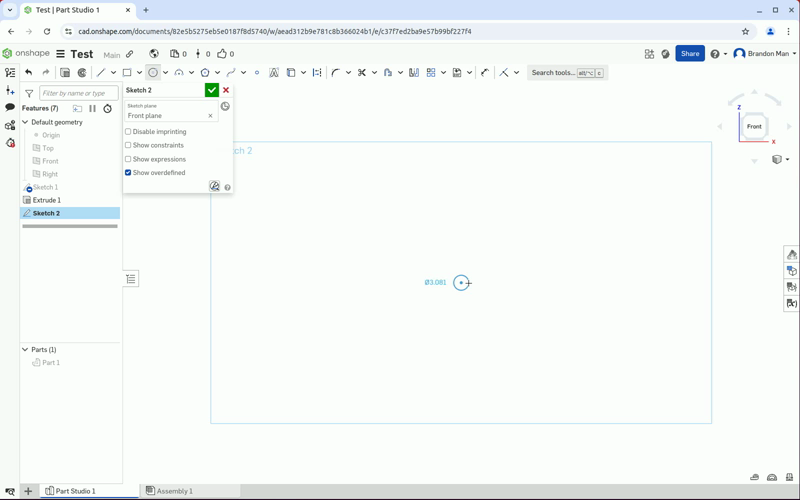
key(esc)
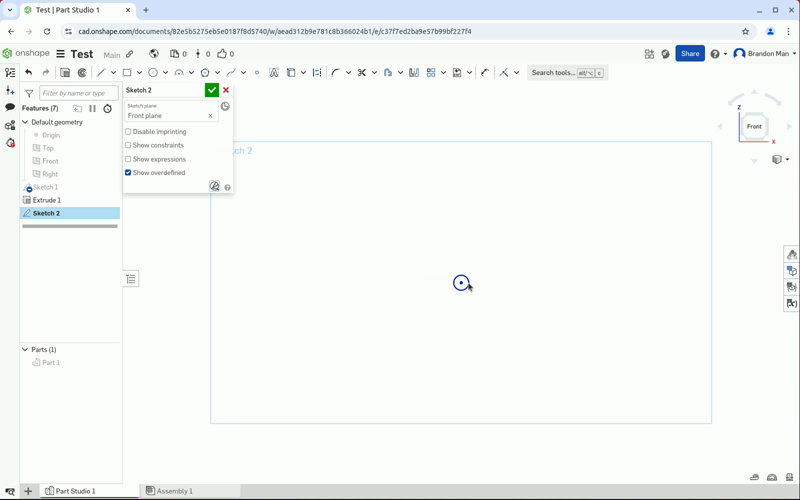
mouse_move(462, 279)
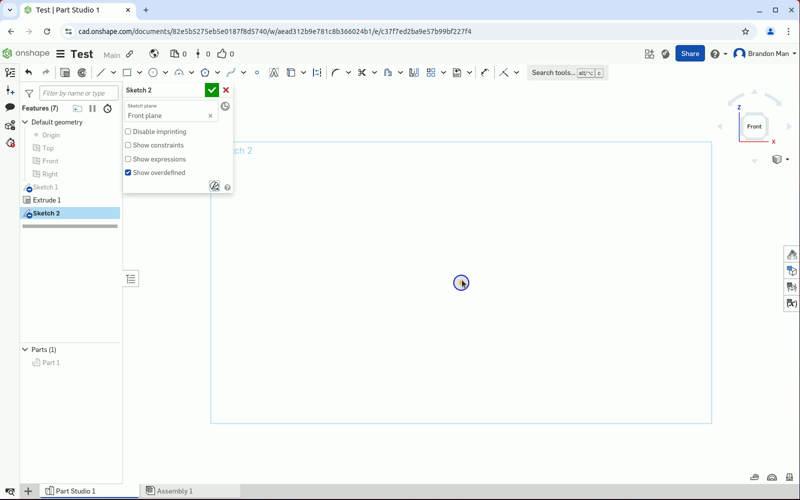
scroll(6)
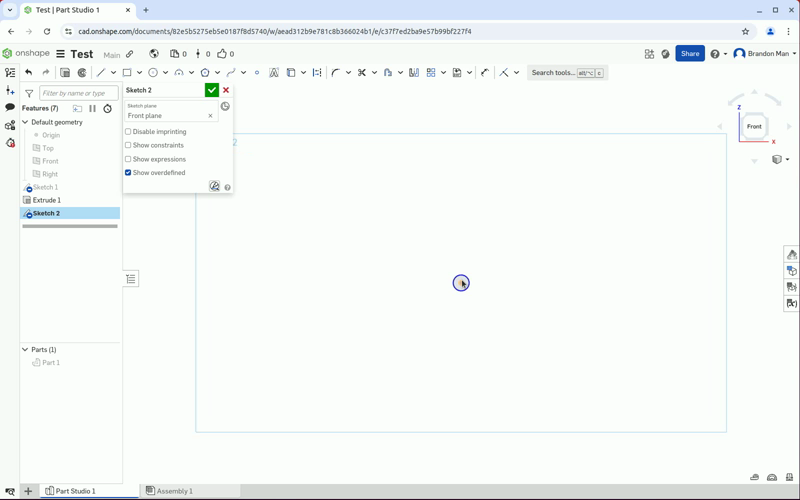
scroll(6)
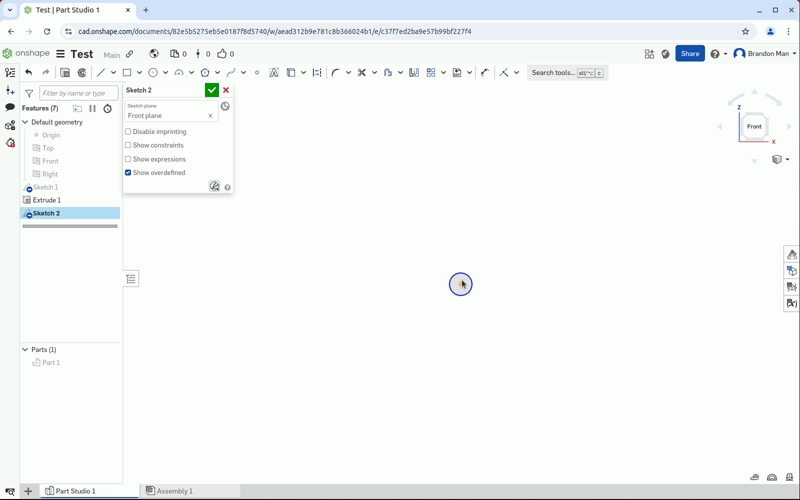
scroll(6)
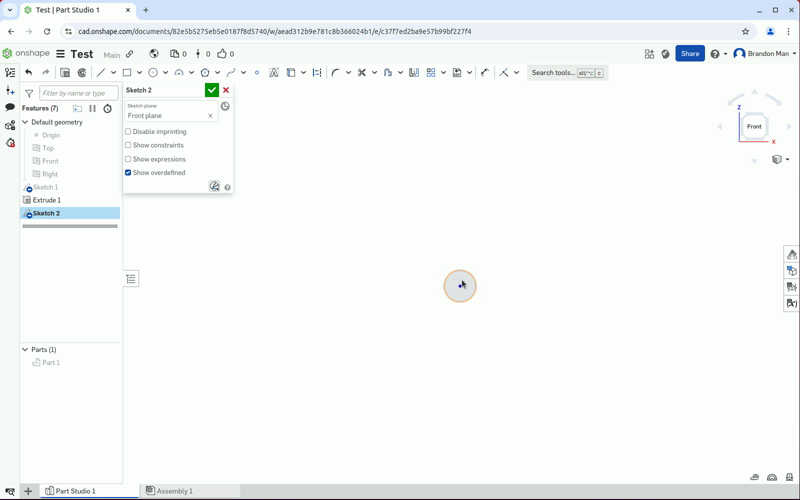
scroll(6)
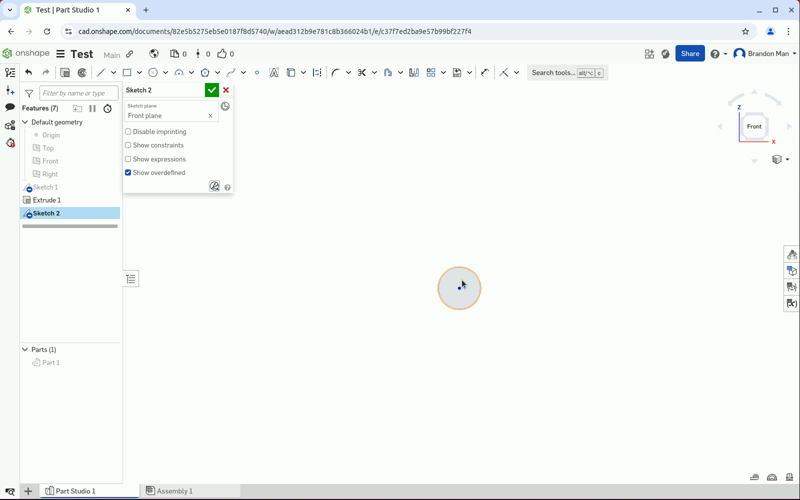
scroll(6)
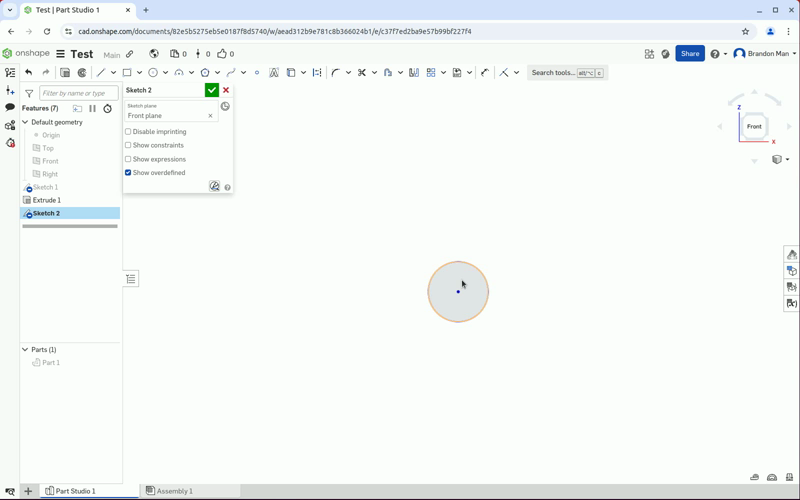
scroll(6)
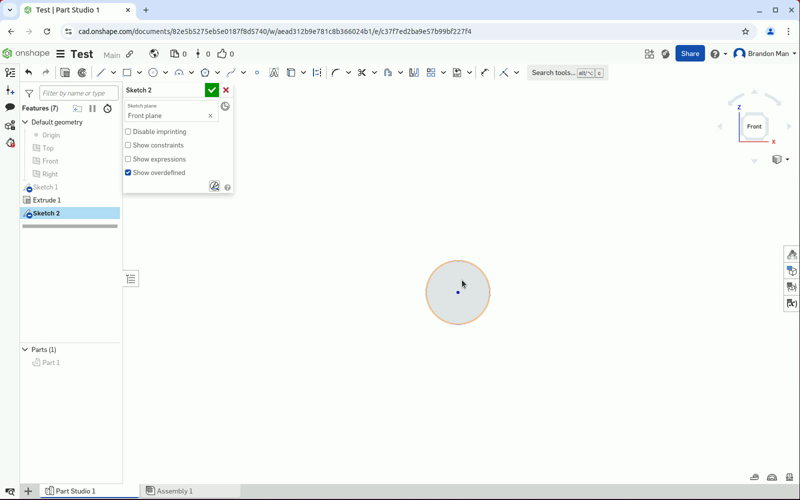
scroll(6)
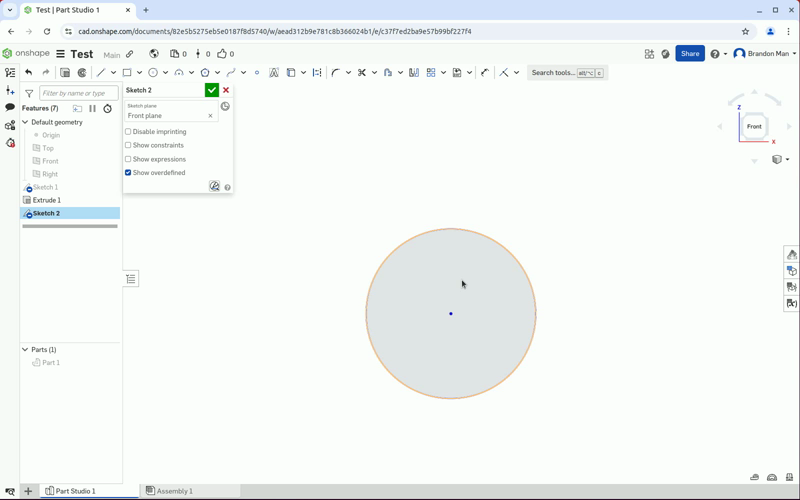
click(462, 279)
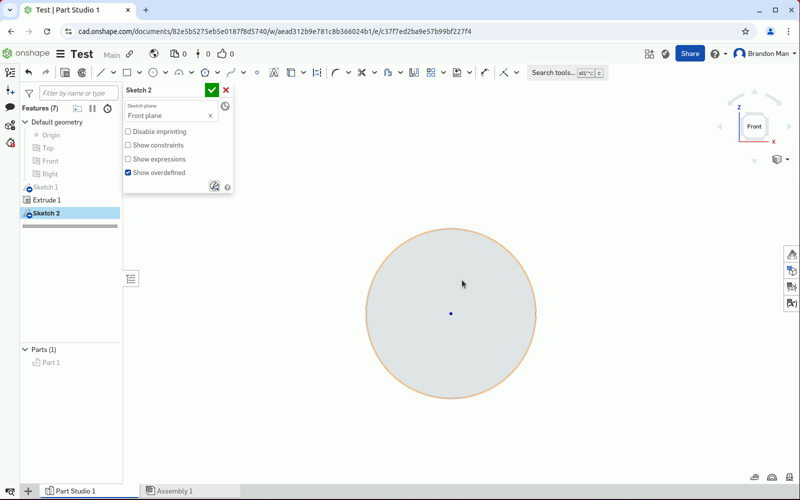
scroll(-6)
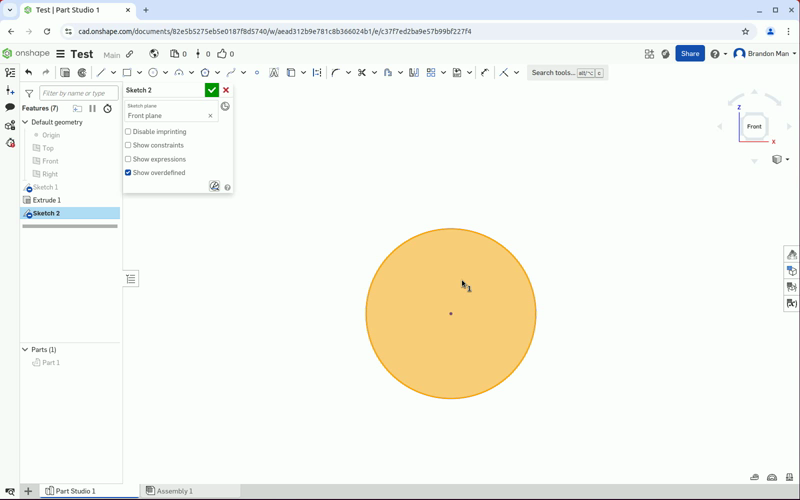
scroll(-6)
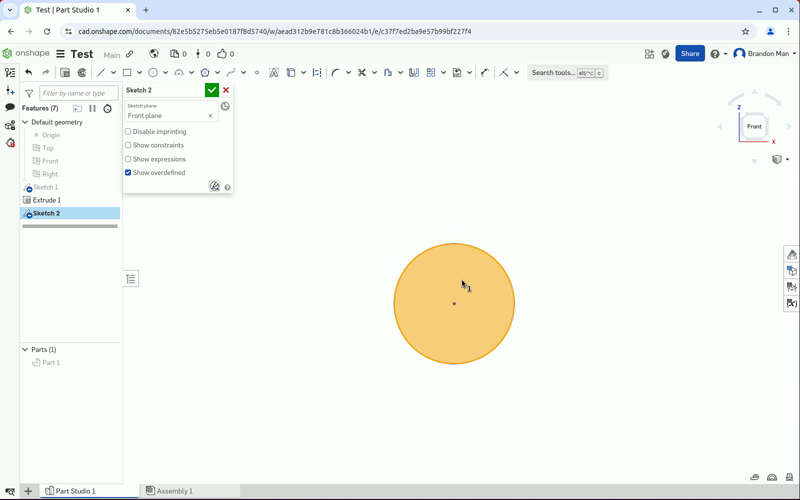
scroll(-6)
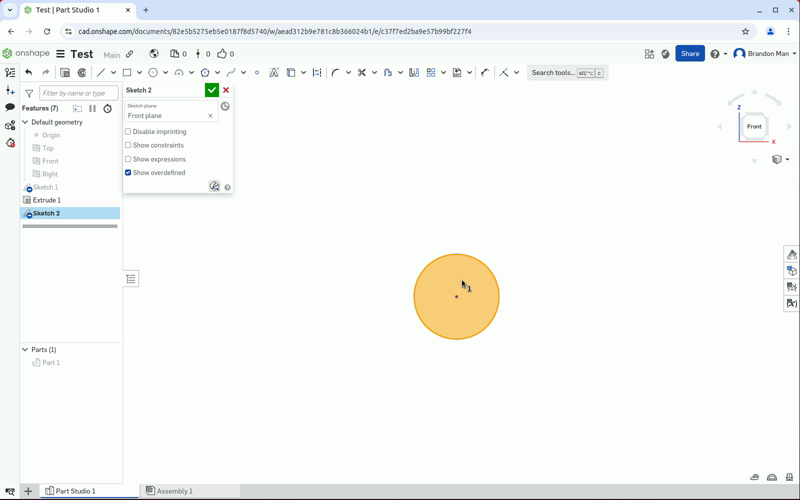
scroll(-6)
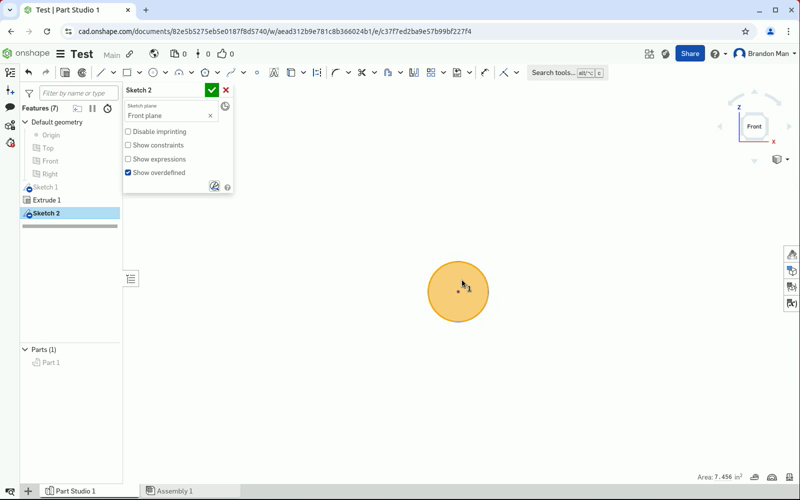
scroll(-6)
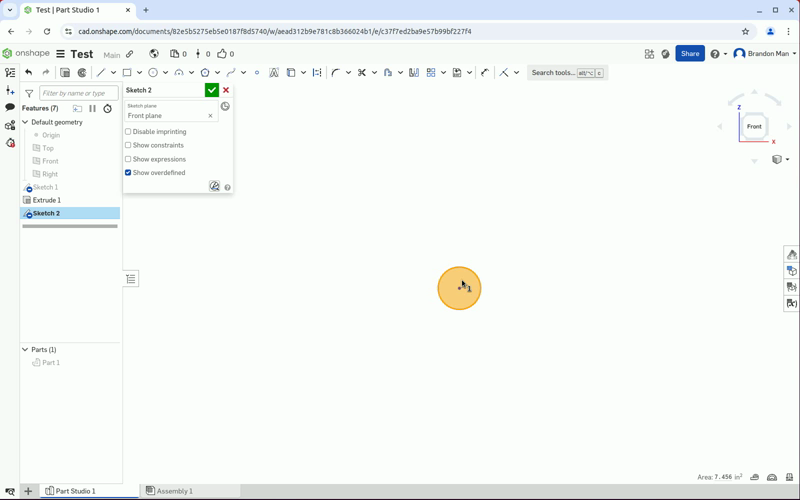
scroll(-6)
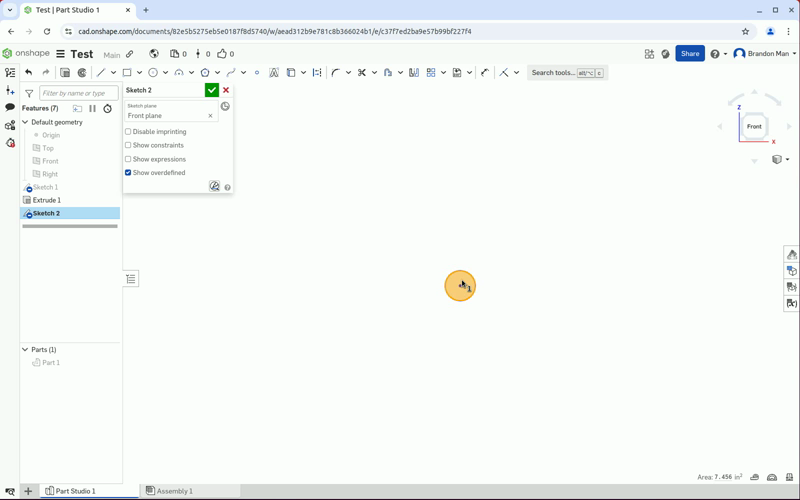
scroll(-6)
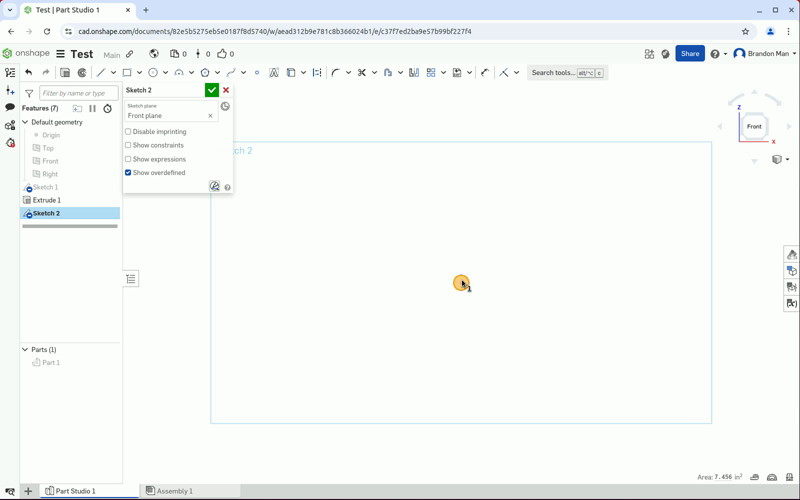
mouse_move(73, 352)
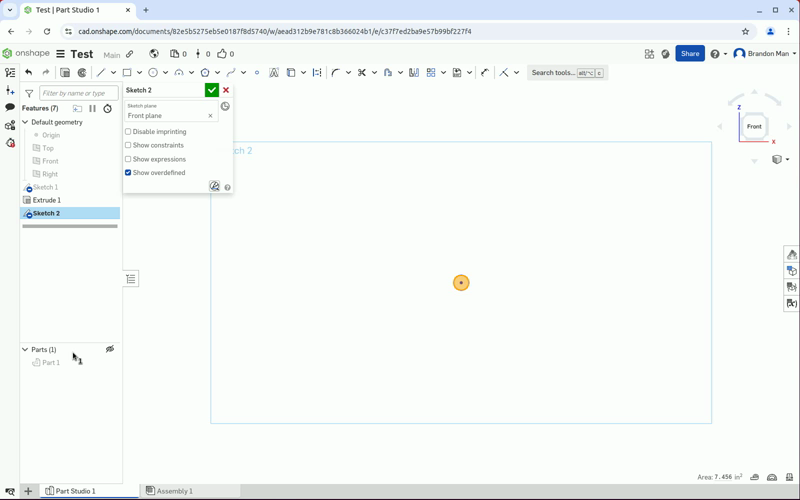
key(shift+y)
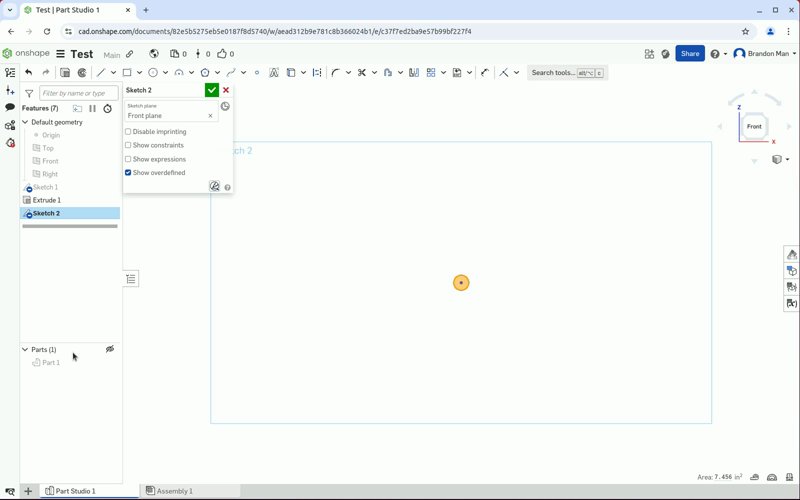
key(shift+e)
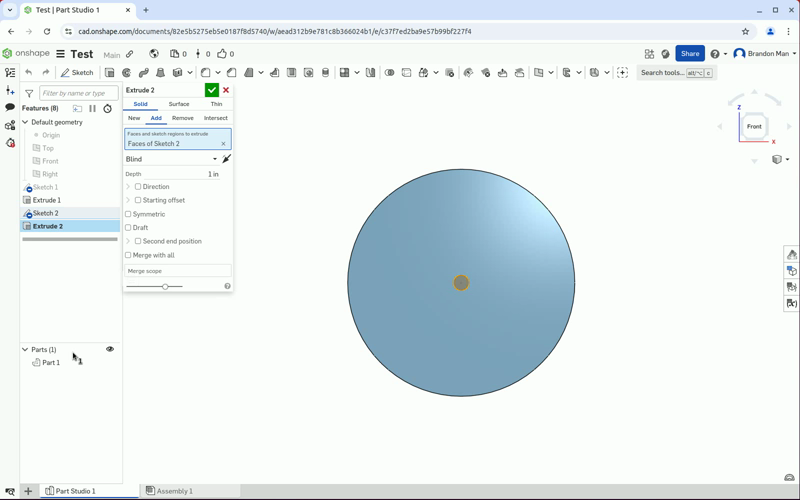
mouse_move(143, 106)
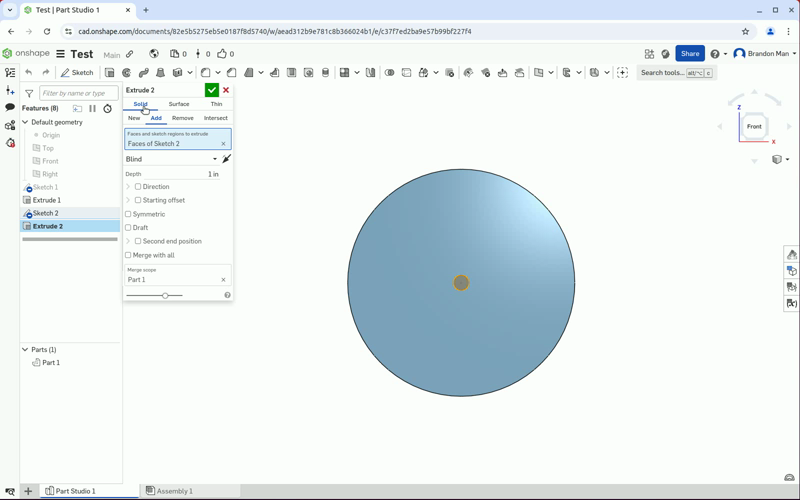
click(143, 106)
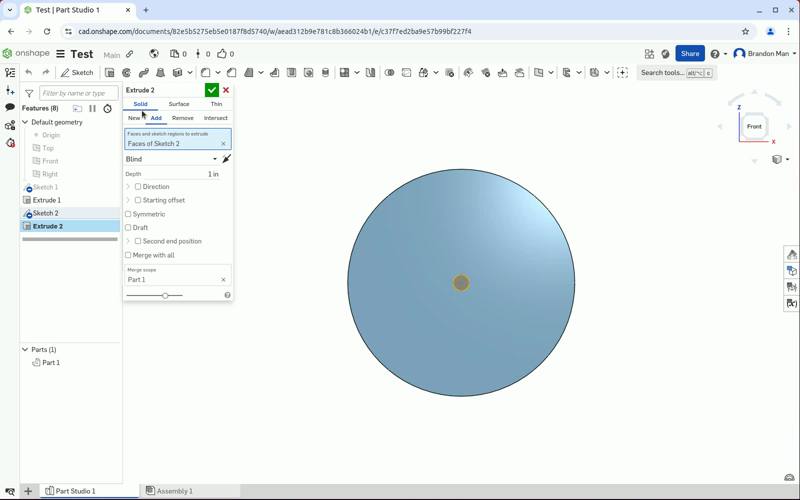
mouse_move(137, 120)
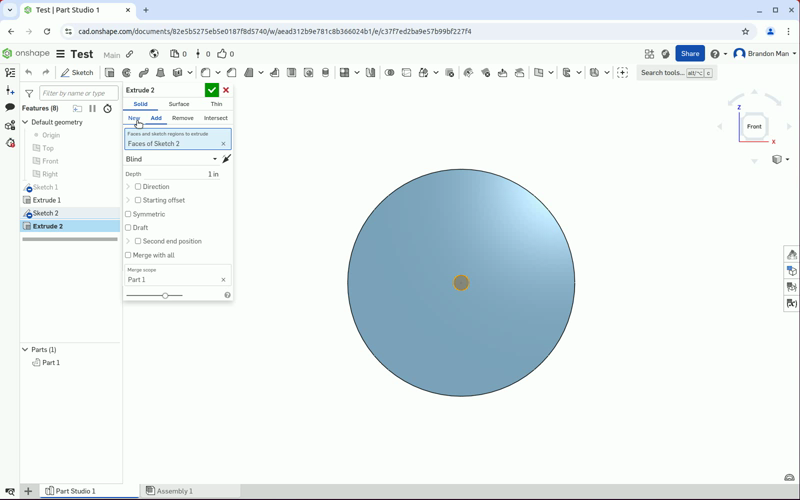
click(137, 120)
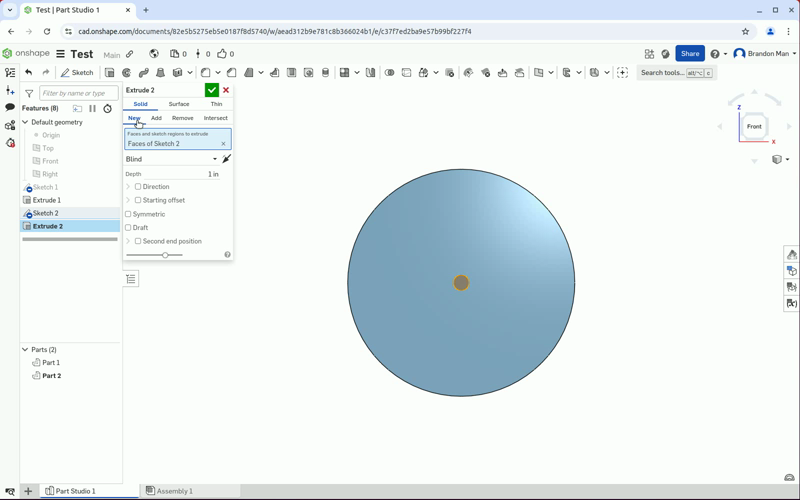
key(tab, 4)
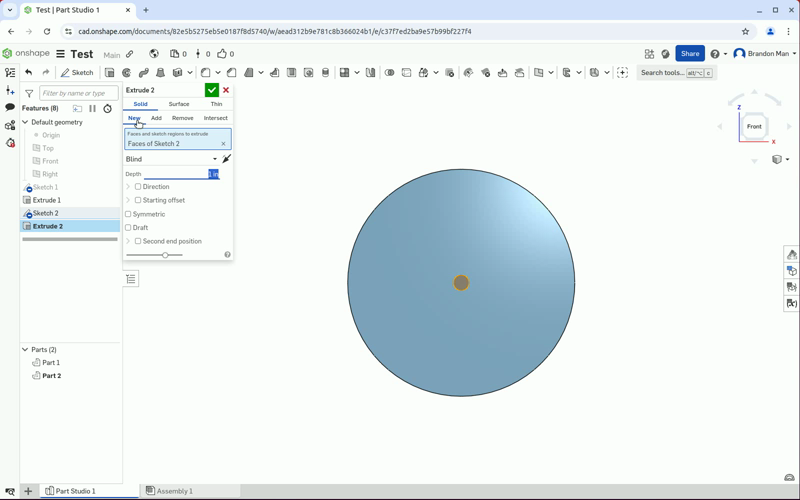
text(2.889)
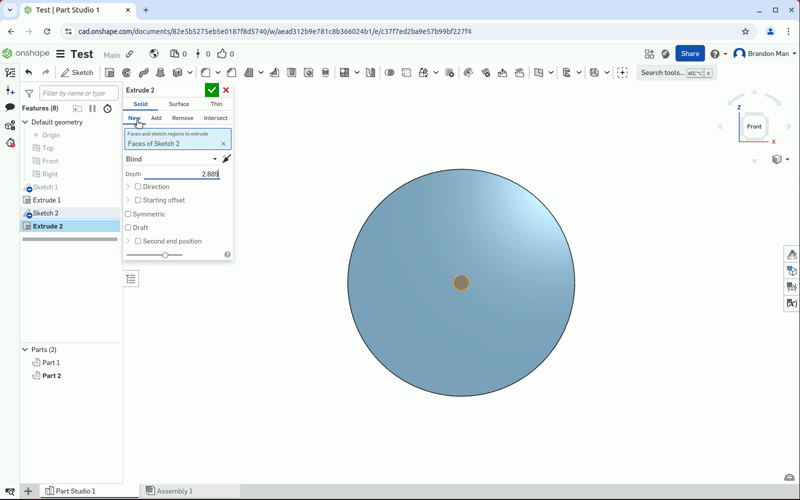
key(enter)
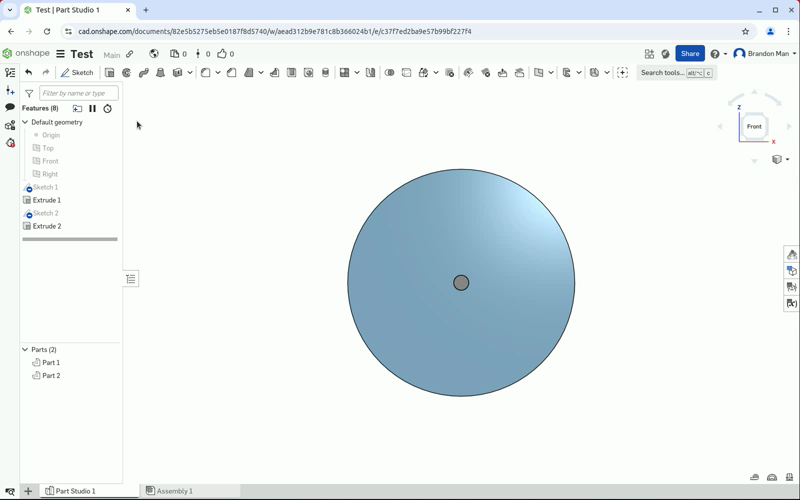
key(shift+h)
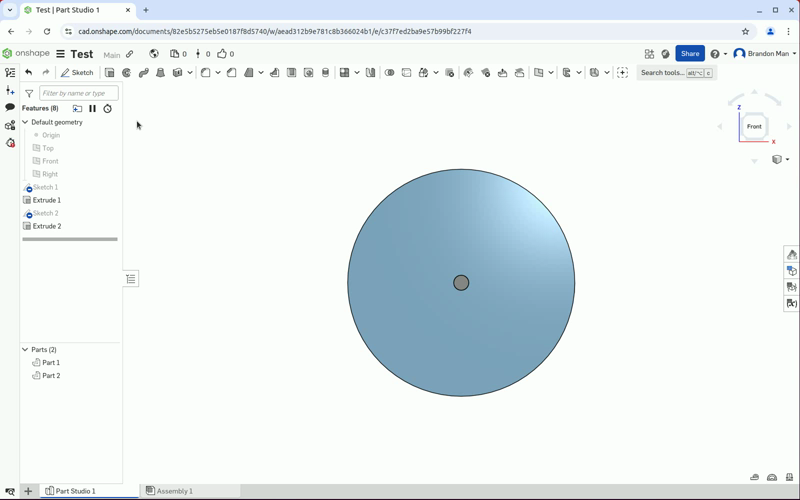
key(shift+h)
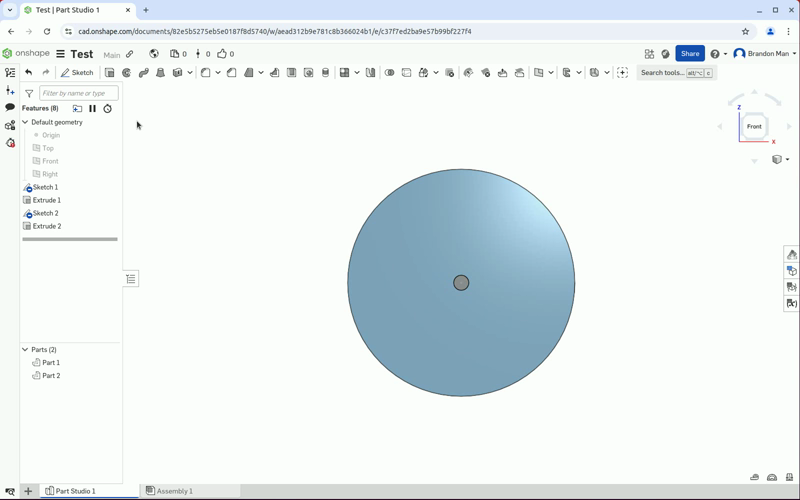
key(shift+7)
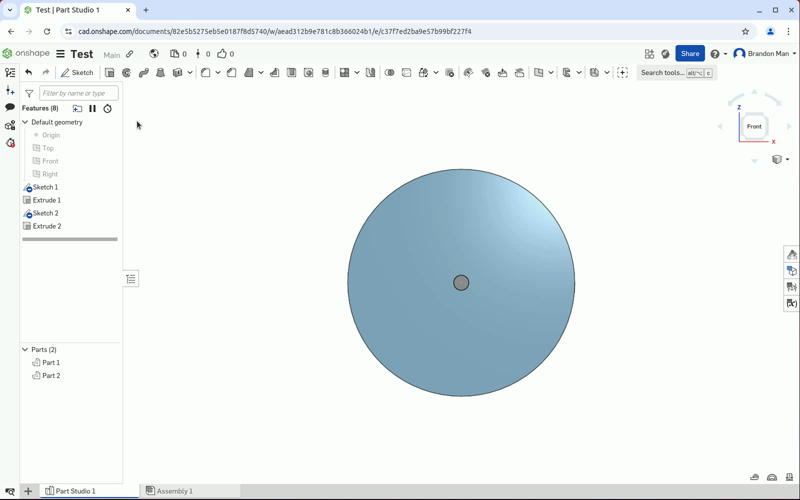
key(left, 2)
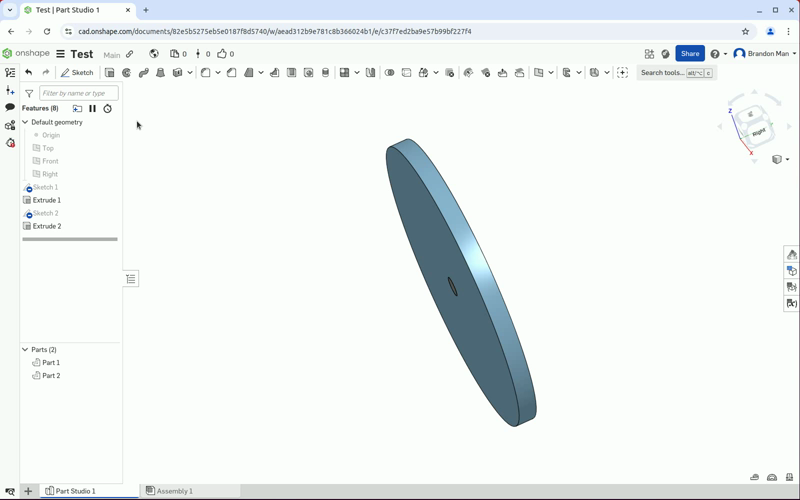
key(down, 2)
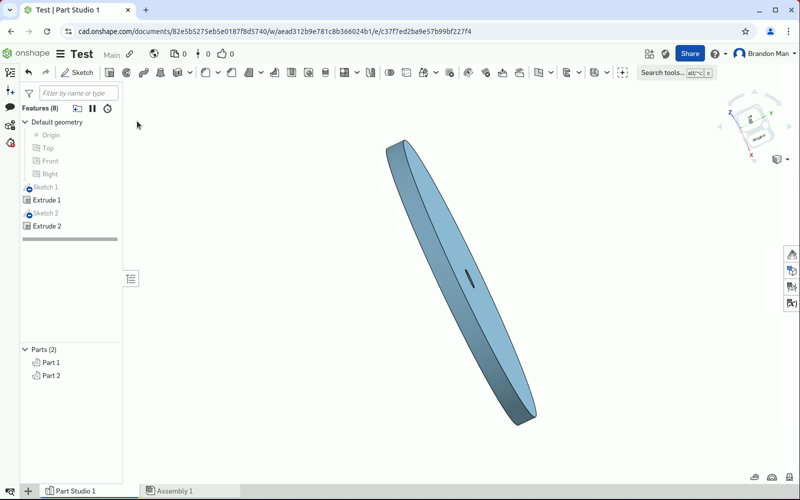
key(up, 2)
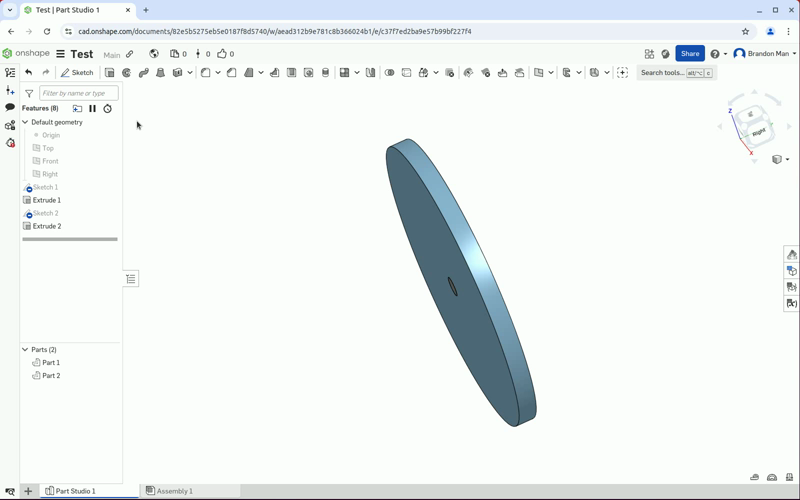
key(right, 2)
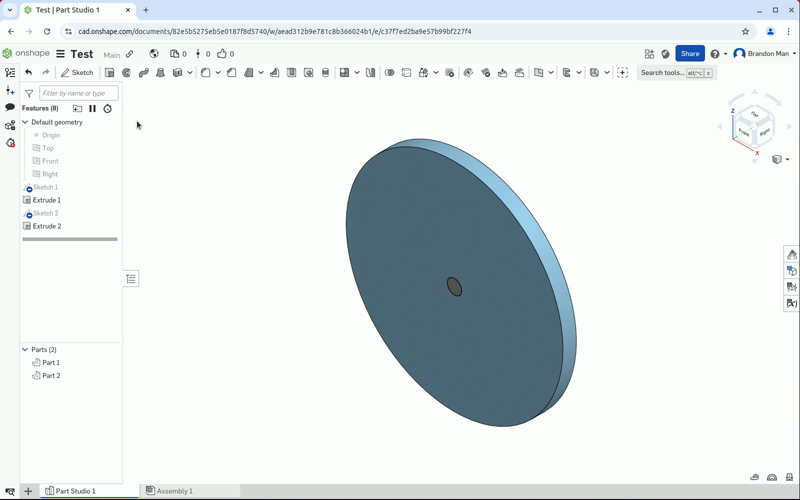
mouse_move(73, 189)
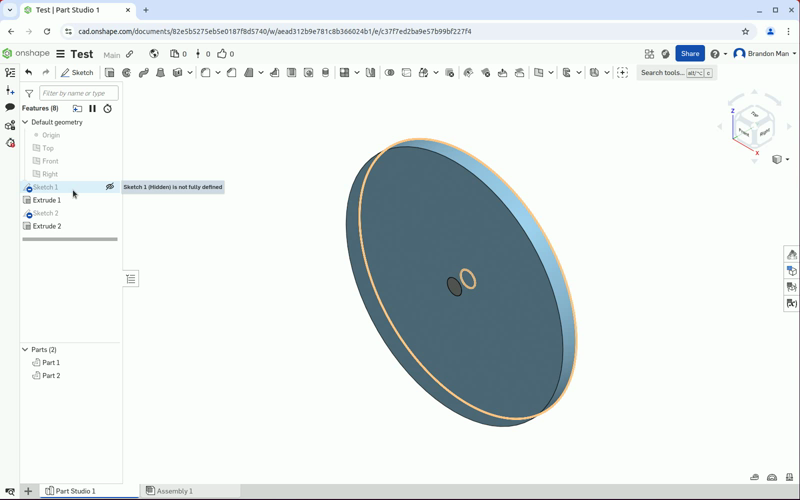
click(73, 189)